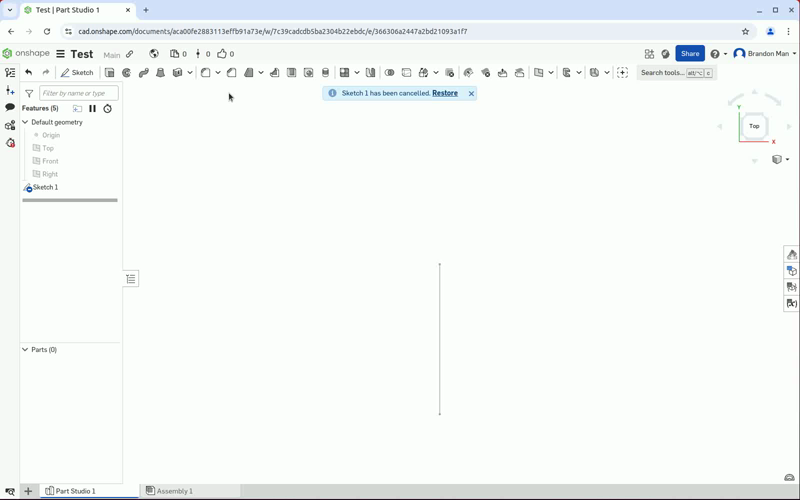
key(shift+h)
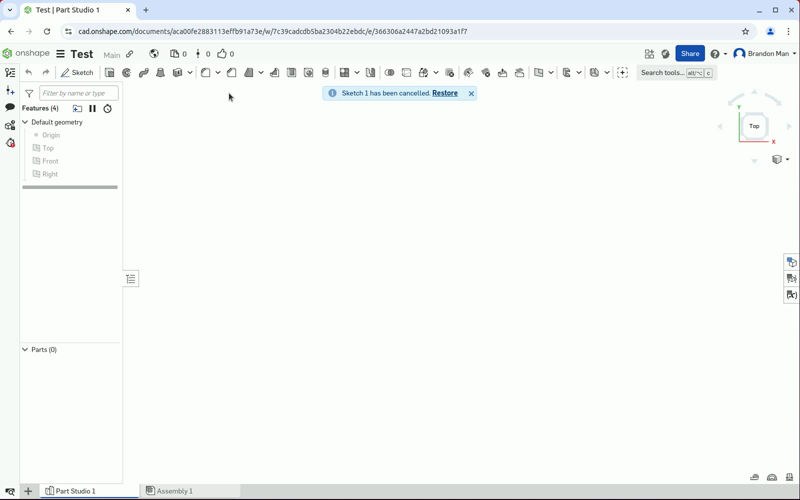
mouse_move(73, 352)
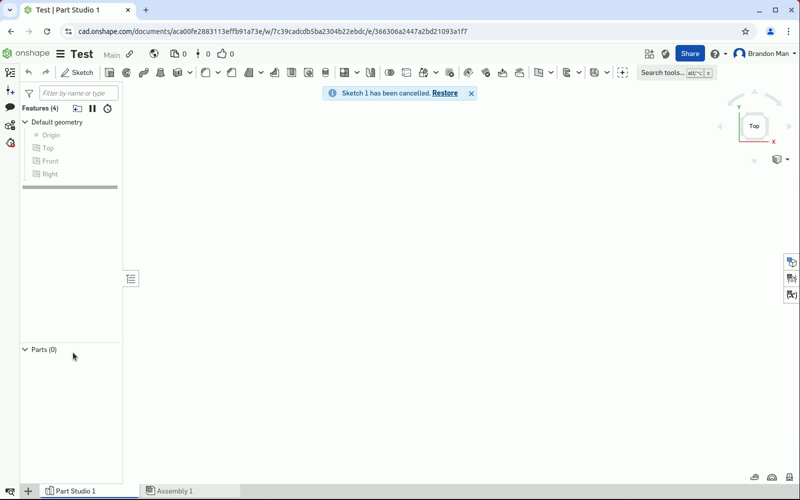
key(y)
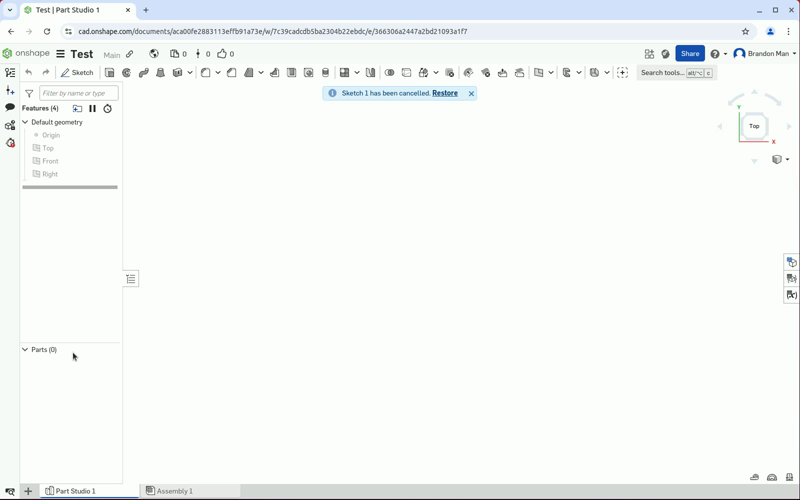
key(shift+p)
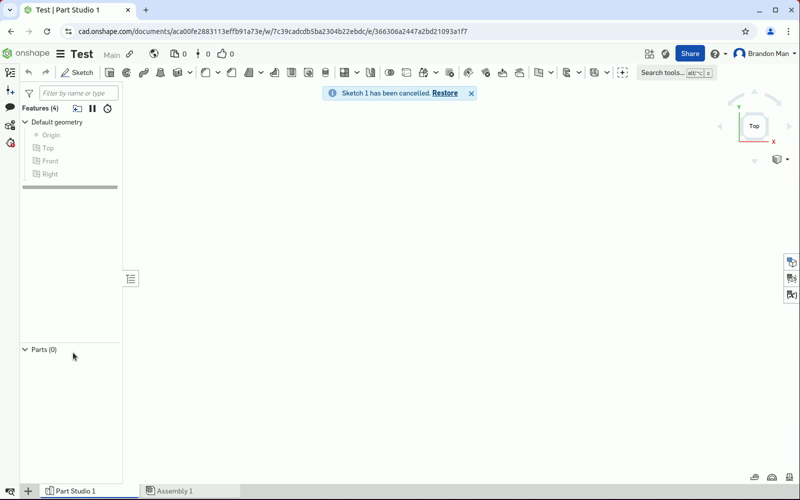
key(space)
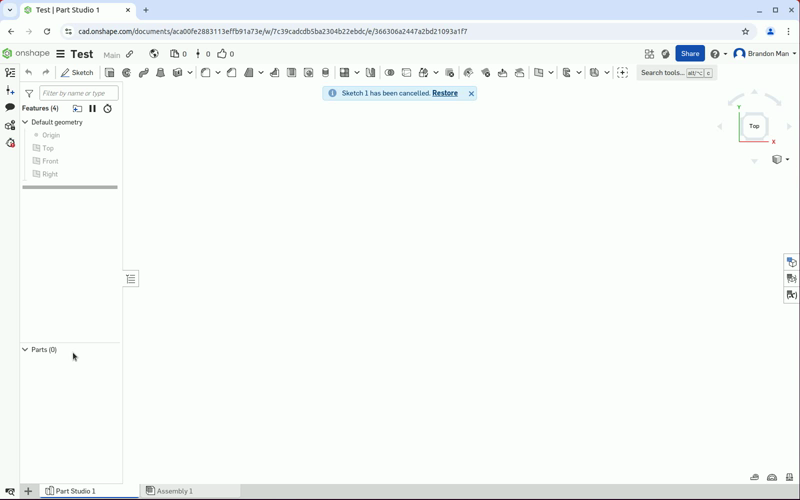
key_down(shift)
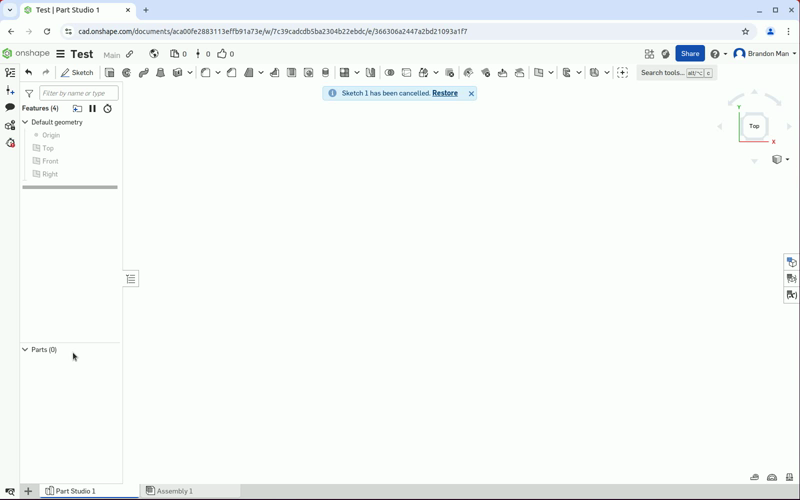
key(up)
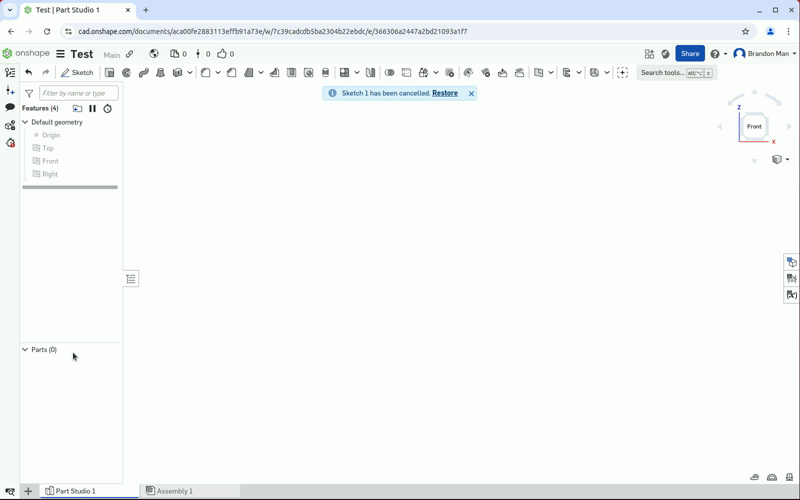
key_up(shift)
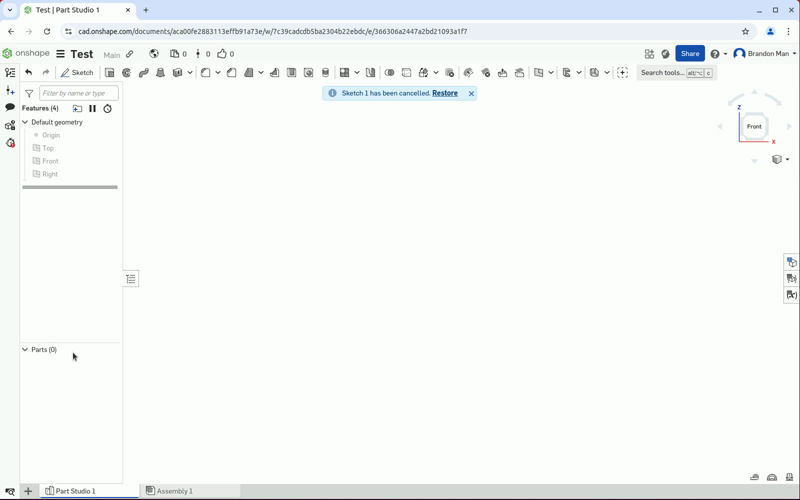
mouse_move(73, 352)
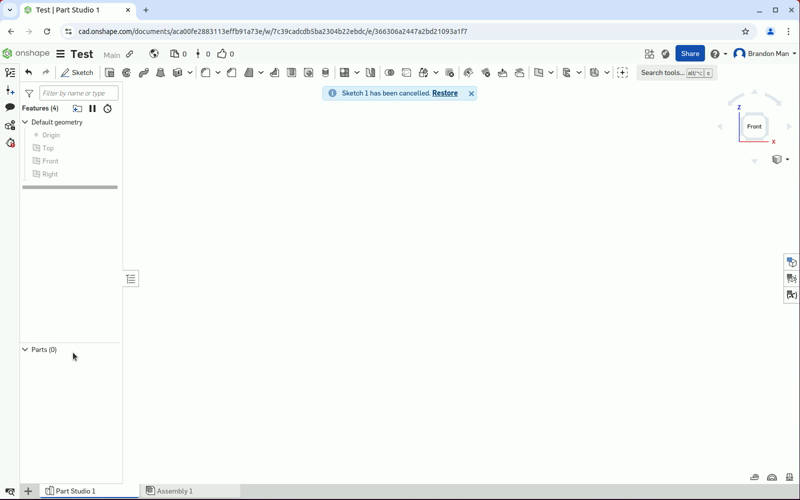
key(shift+y)
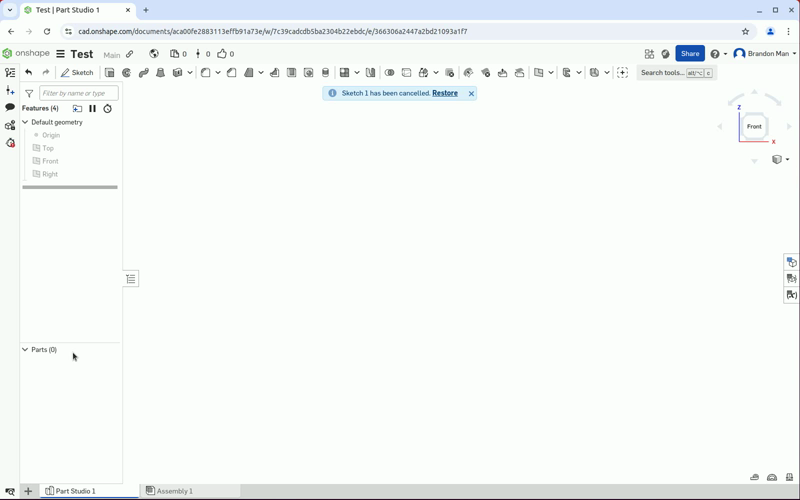
key(shift+s)
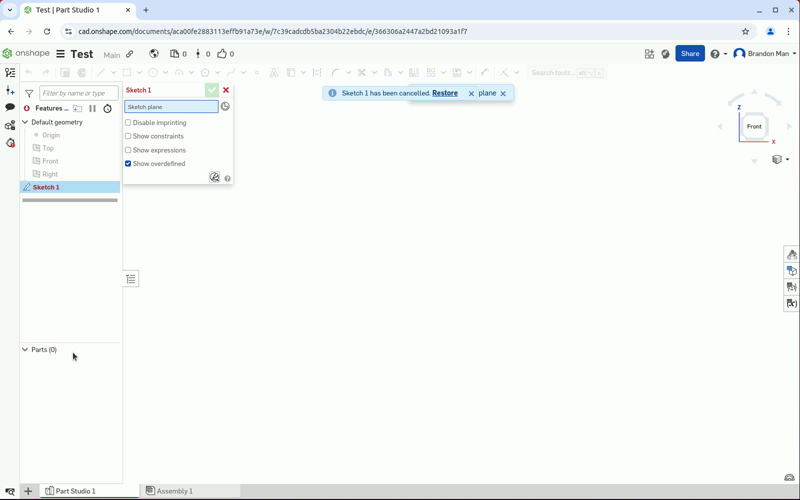
mouse_move(73, 163)
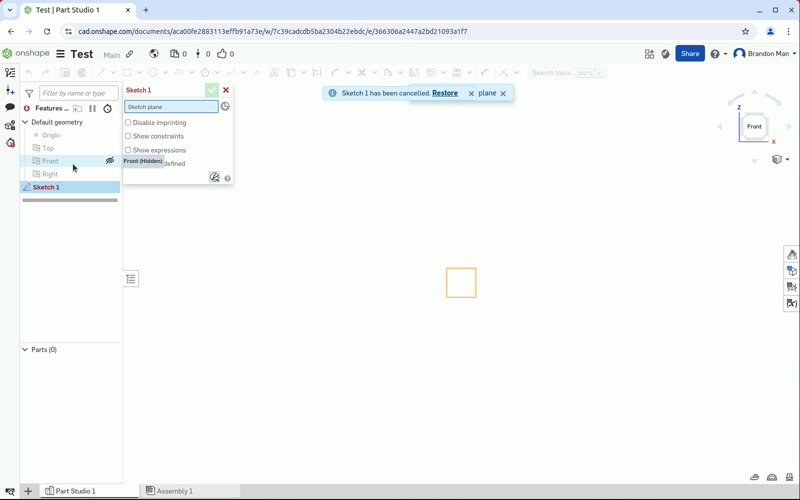
click(73, 163)
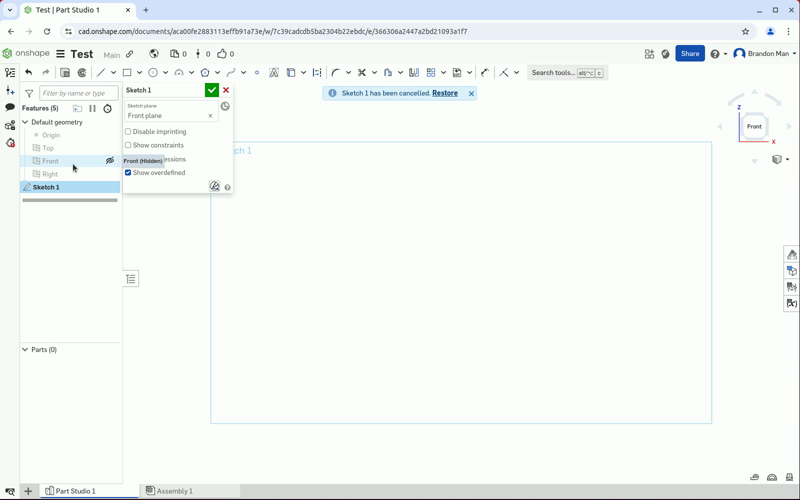
mouse_move(73, 352)
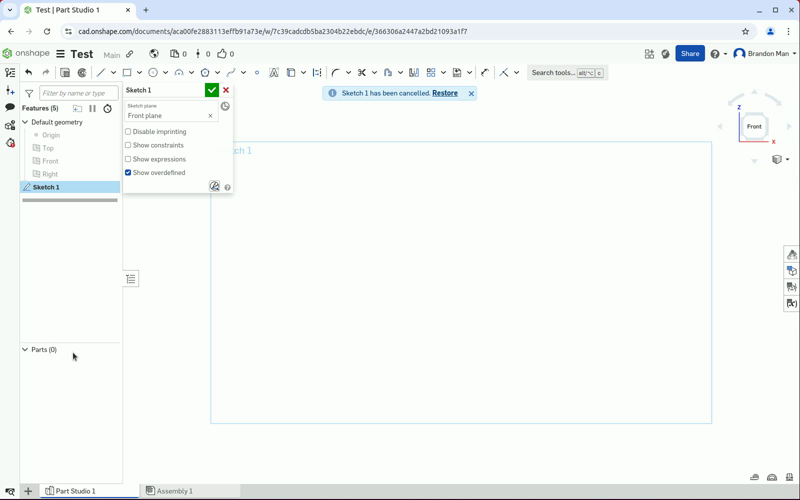
key(y)
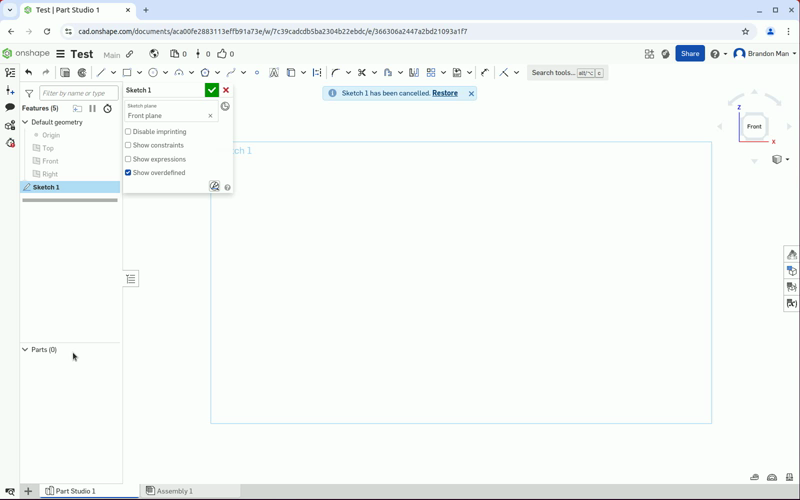
key(l)
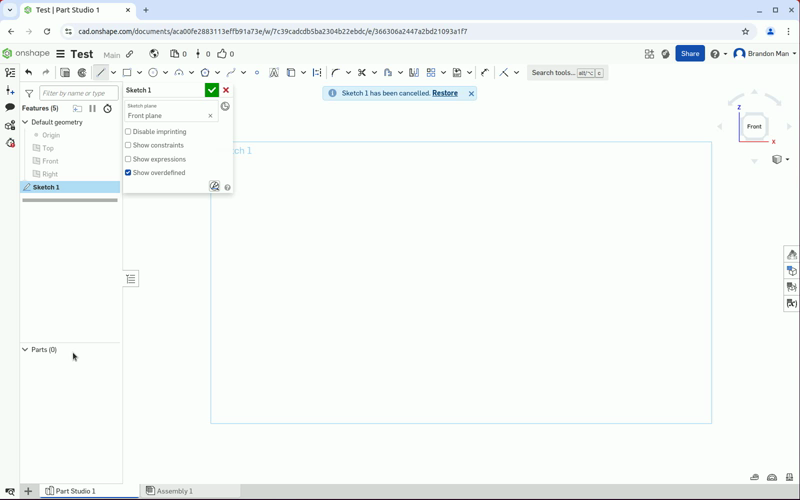
key_down(shift)
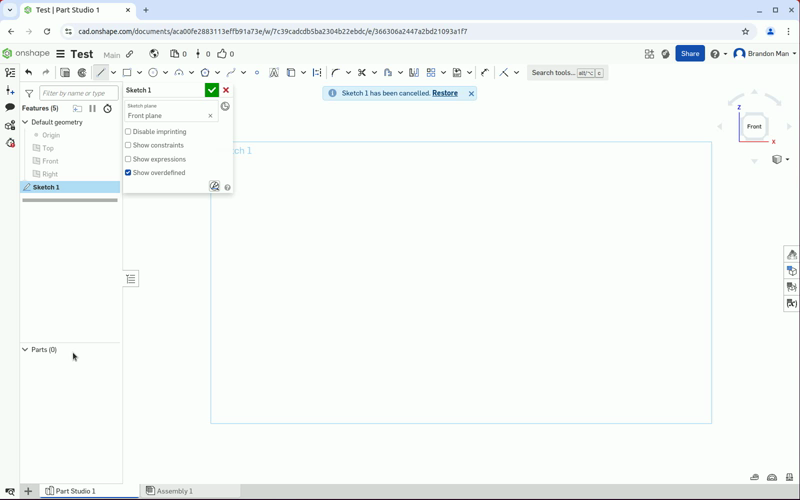
mouse_move(348, 282)
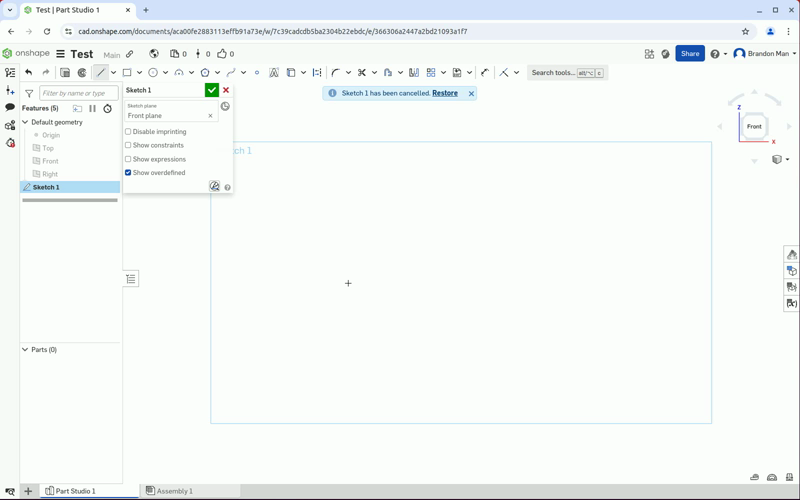
click(348, 282)
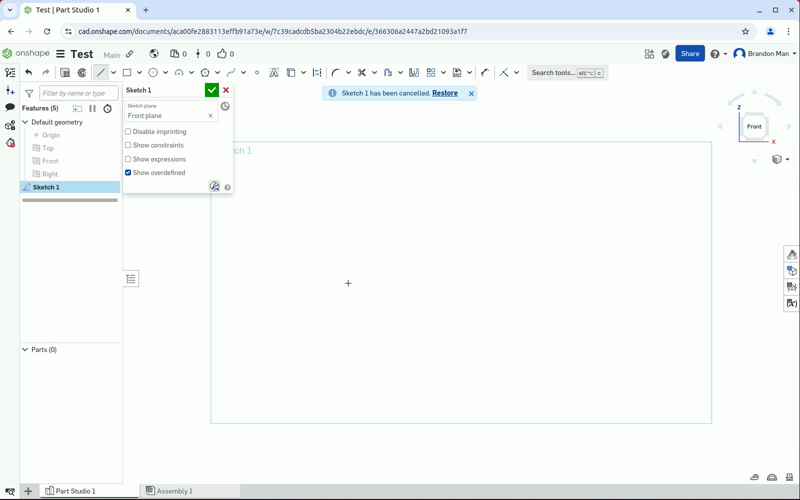
key_up(shift)
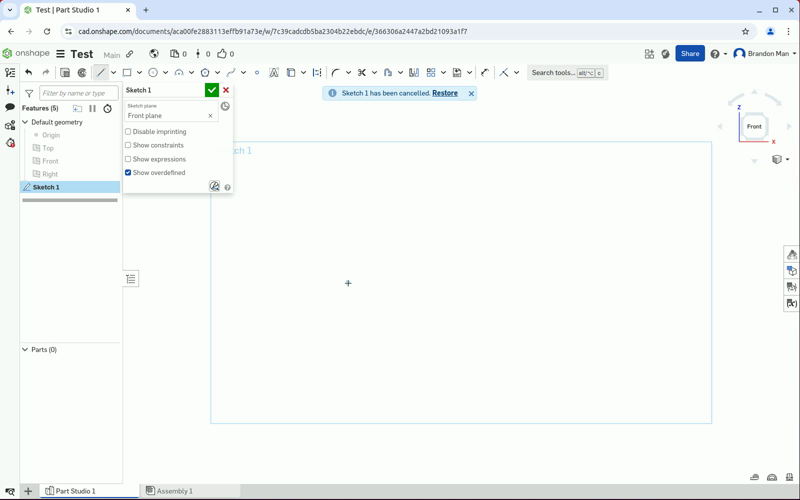
key_down(shift)
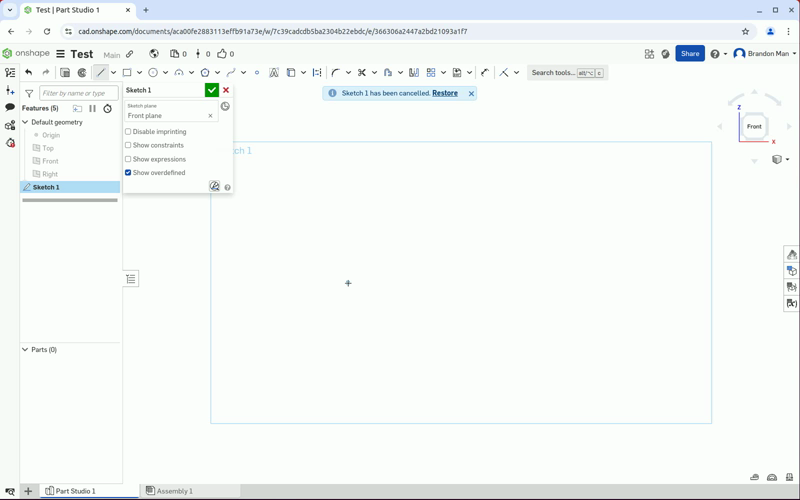
mouse_move(460, 282)
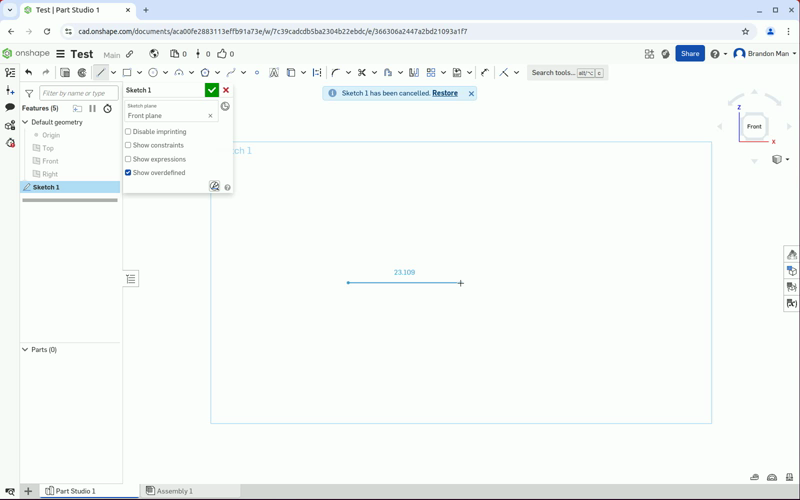
click(460, 282)
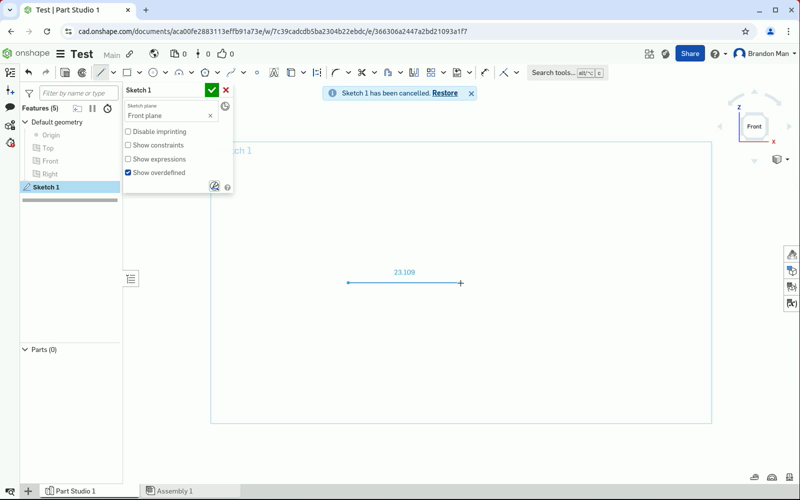
key_up(shift)
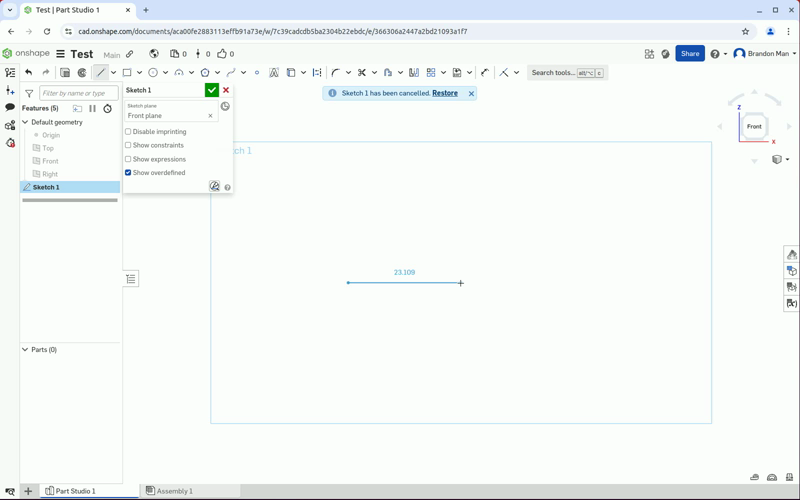
key_down(shift)
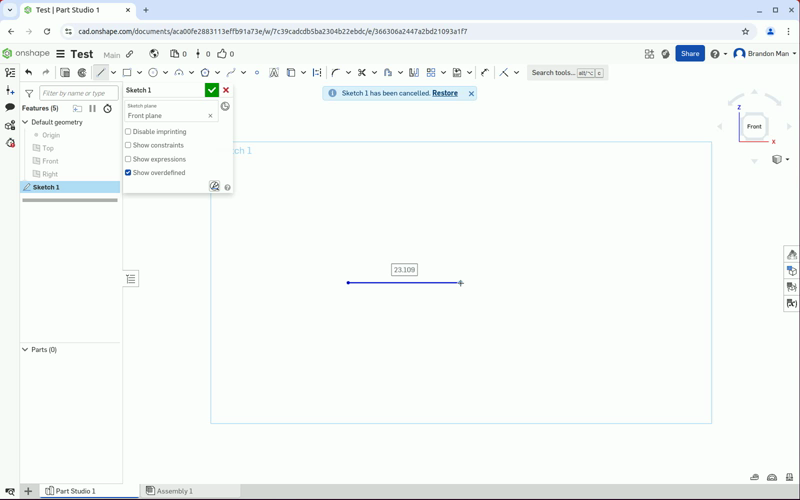
mouse_move(490, 282)
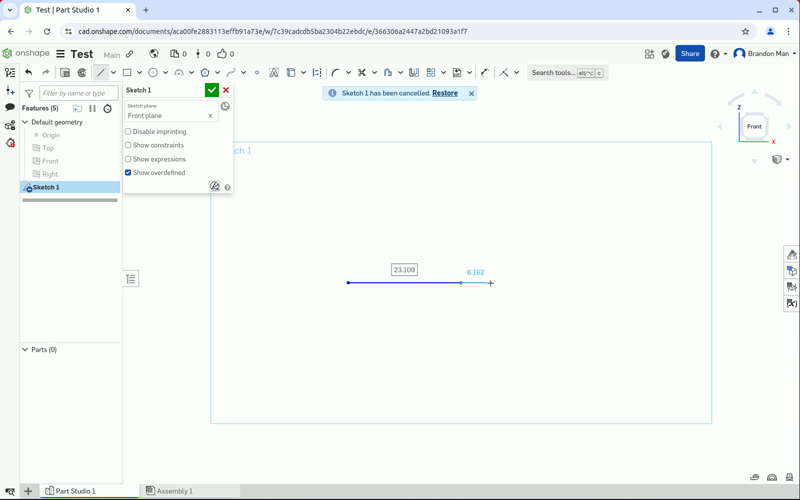
mouse_move(460, 245)
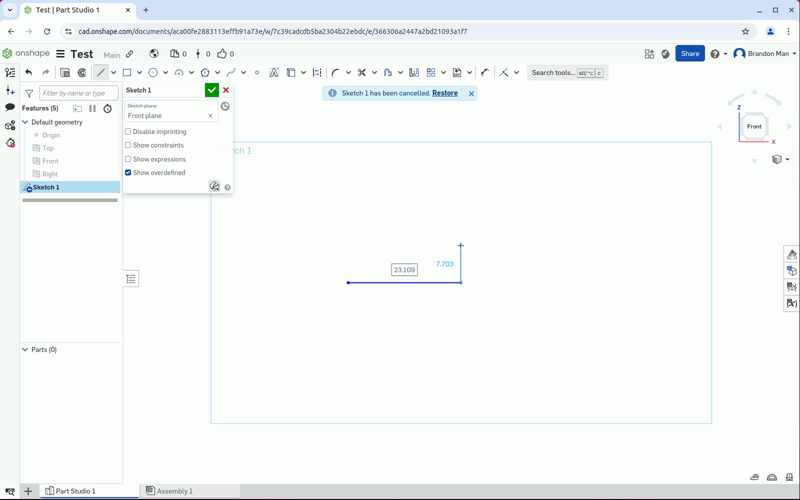
click(460, 245)
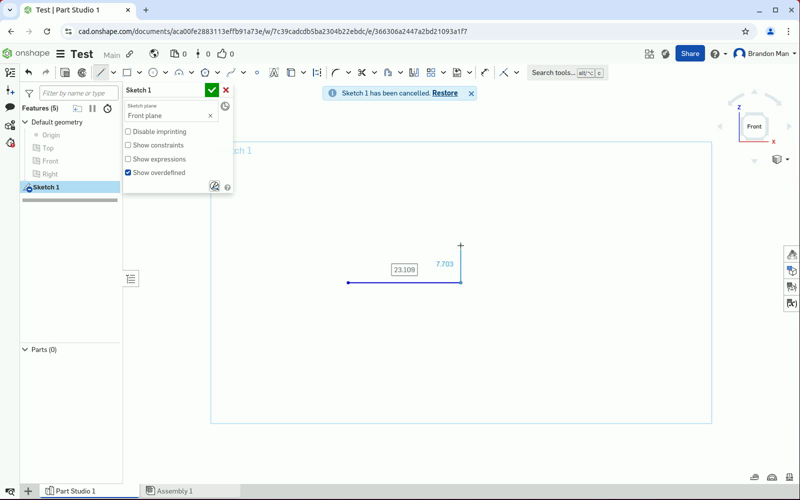
key_up(shift)
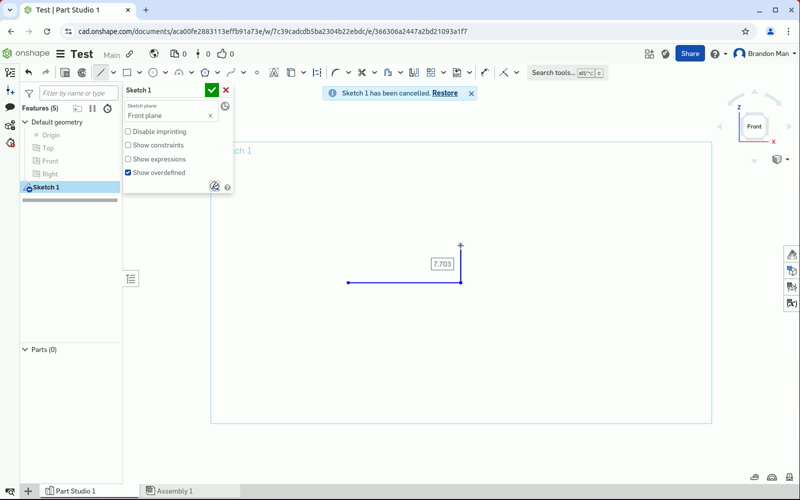
key_down(shift)
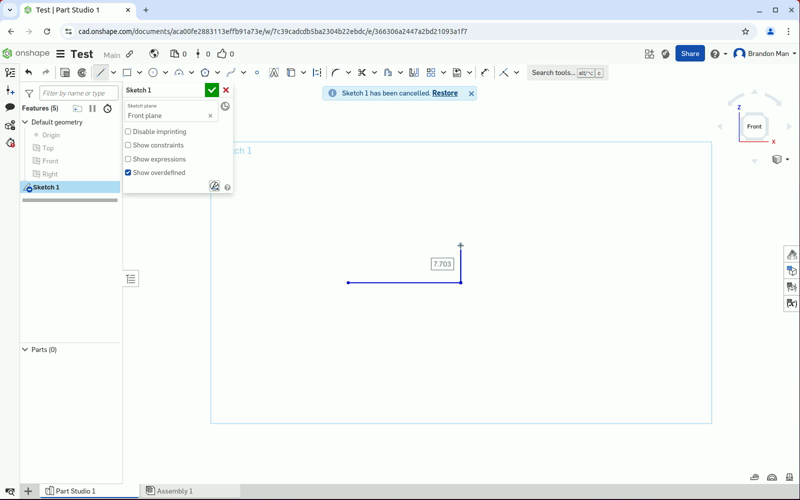
mouse_move(348, 245)
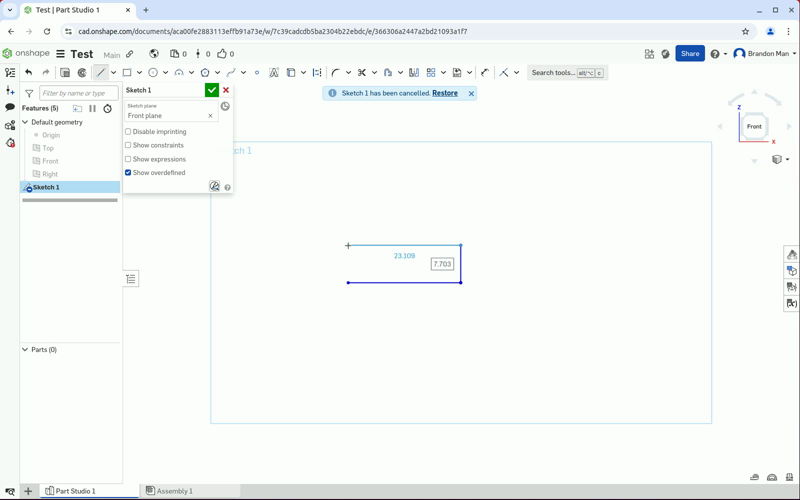
click(348, 245)
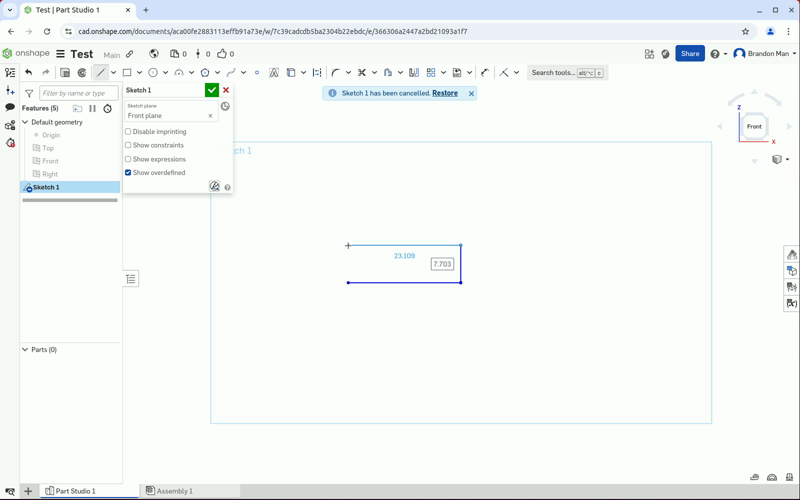
key_up(shift)
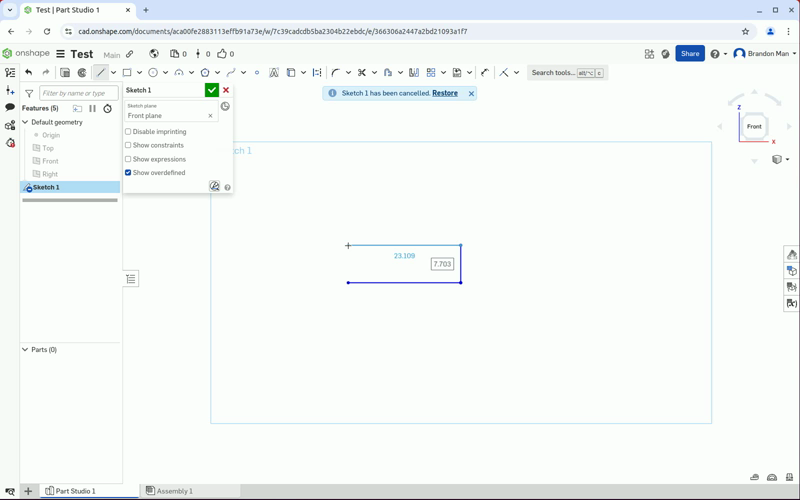
mouse_move(378, 245)
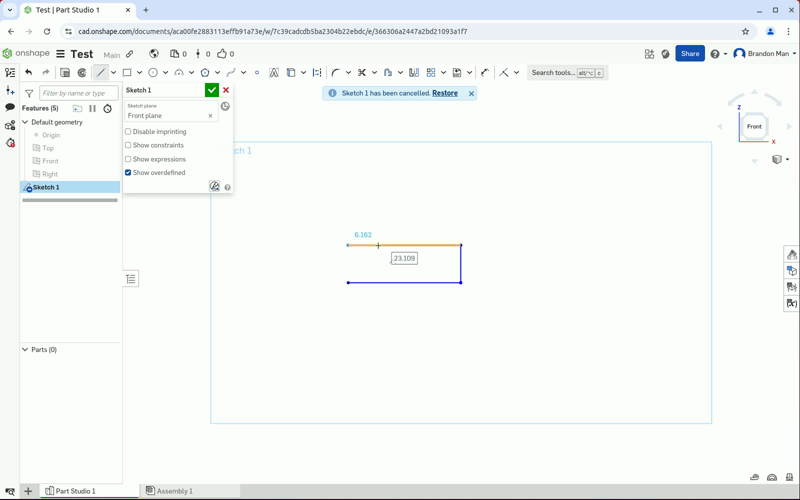
key_down(shift)
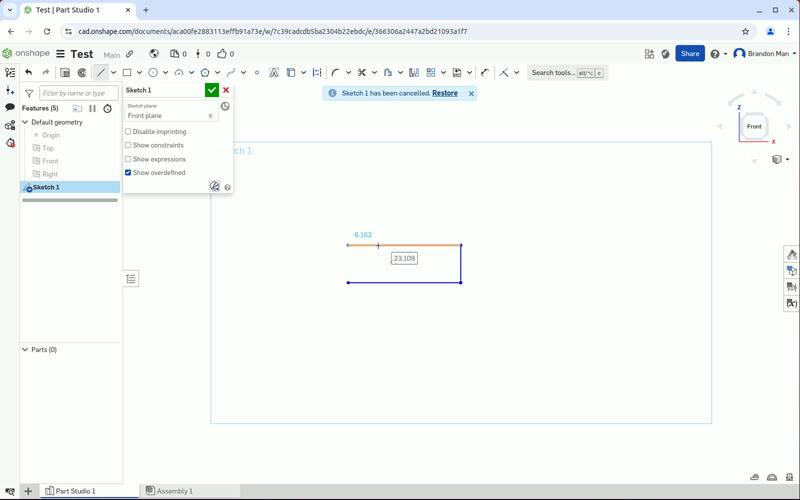
mouse_move(348, 282)
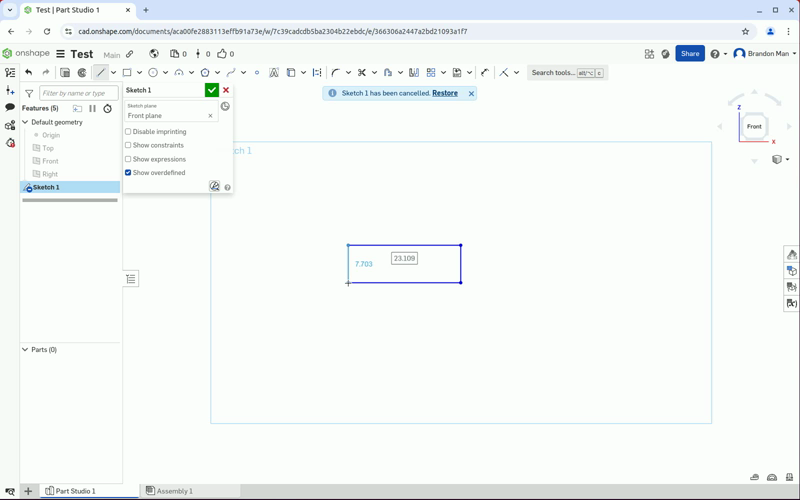
key_up(shift)
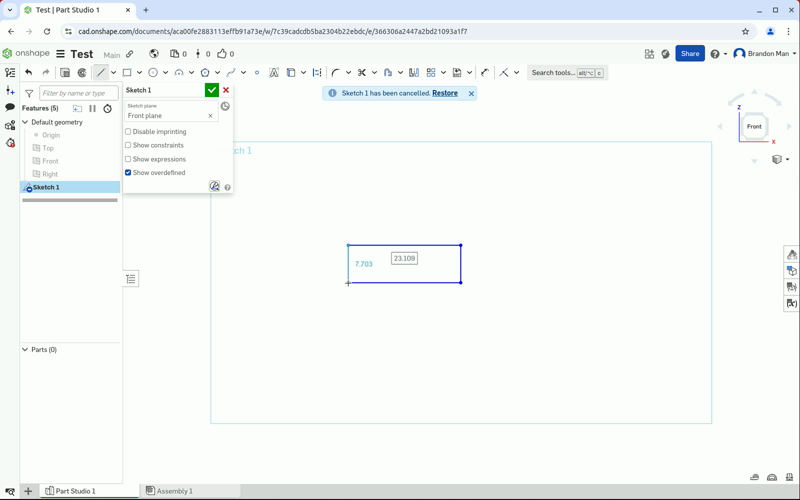
click(348, 282)
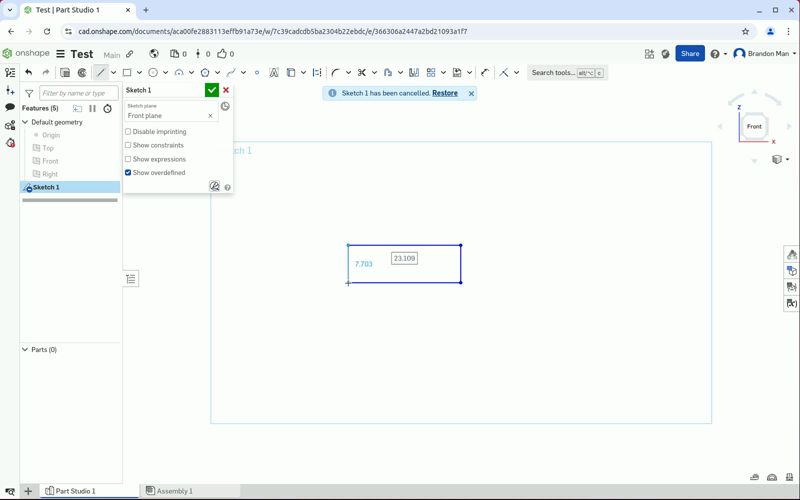
key(esc)
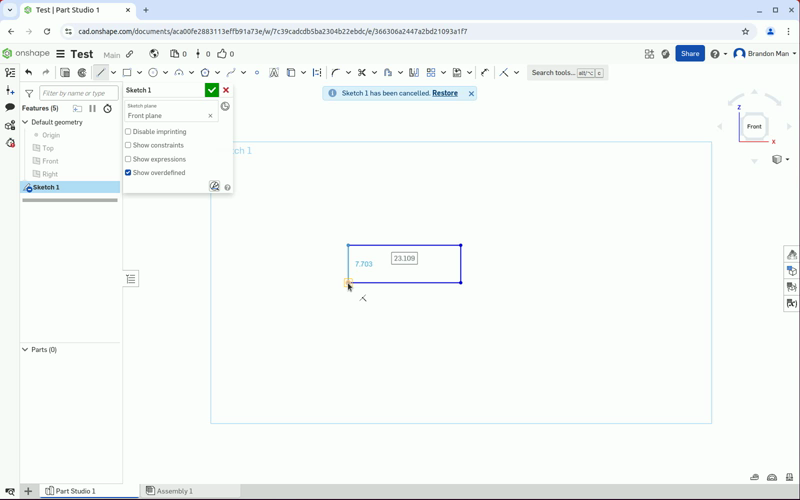
mouse_move(391, 251)
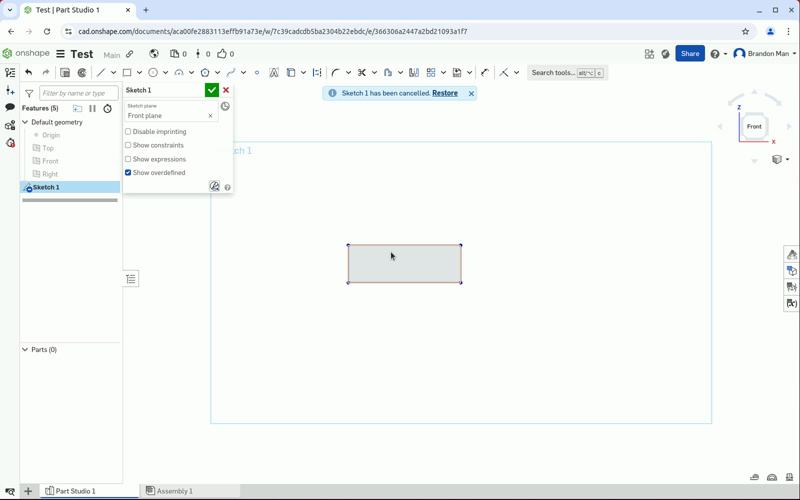
click(391, 251)
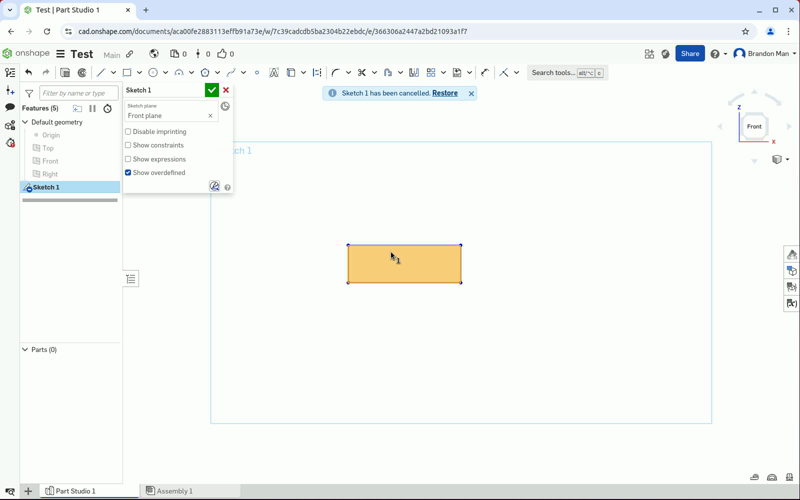
mouse_move(73, 352)
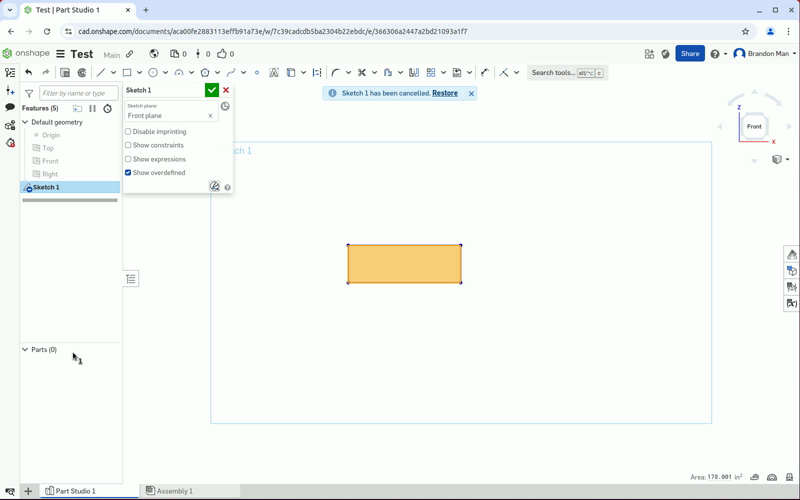
key(shift+y)
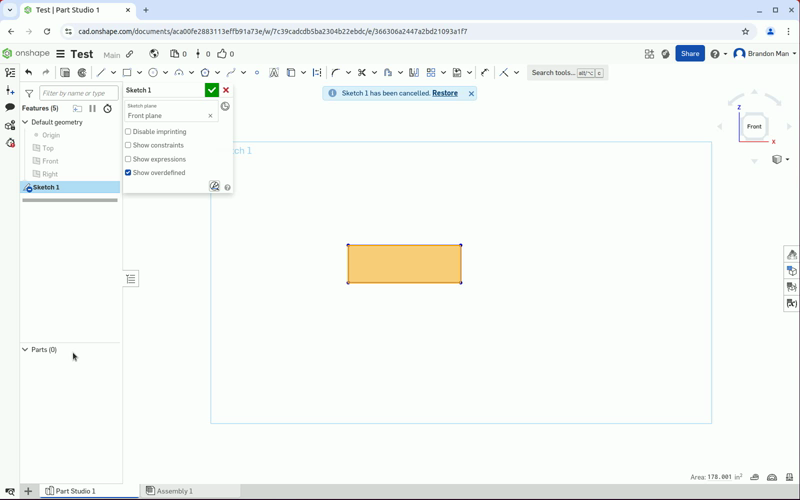
key(shift+e)
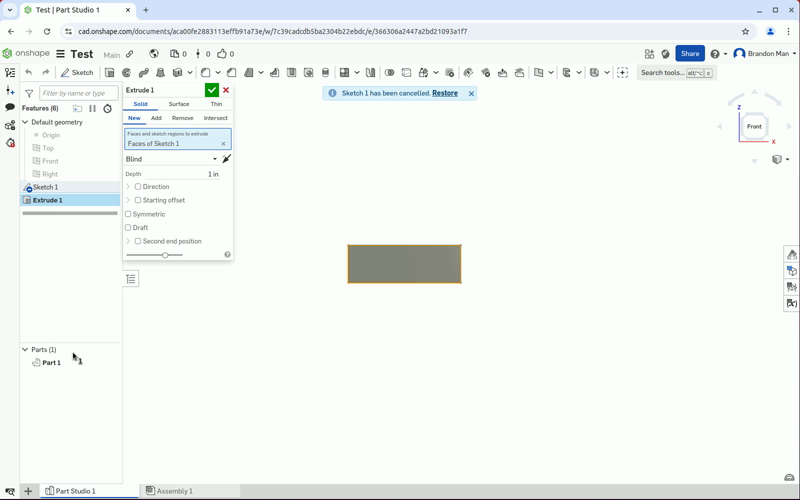
mouse_move(143, 106)
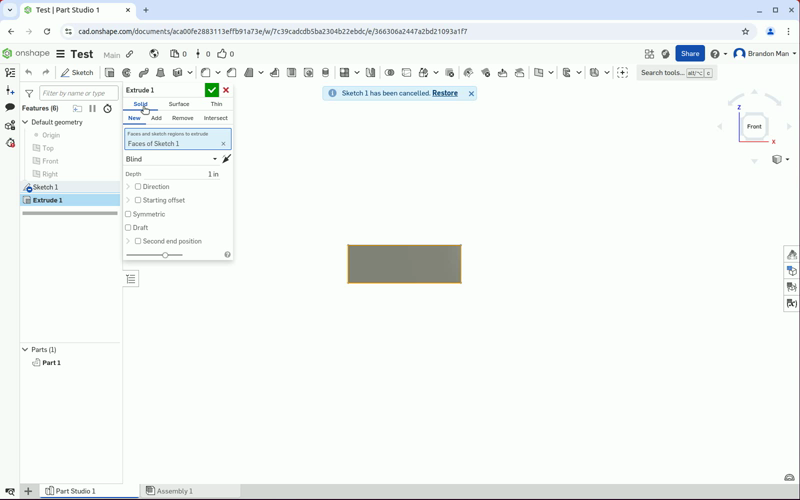
click(143, 106)
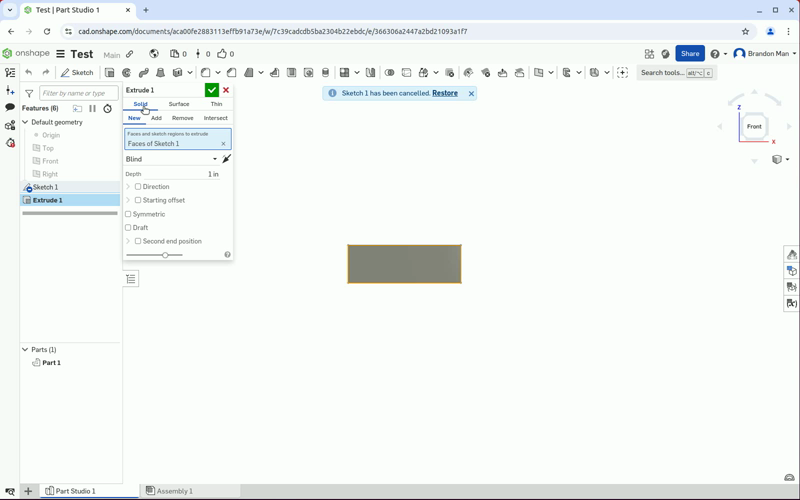
mouse_move(137, 120)
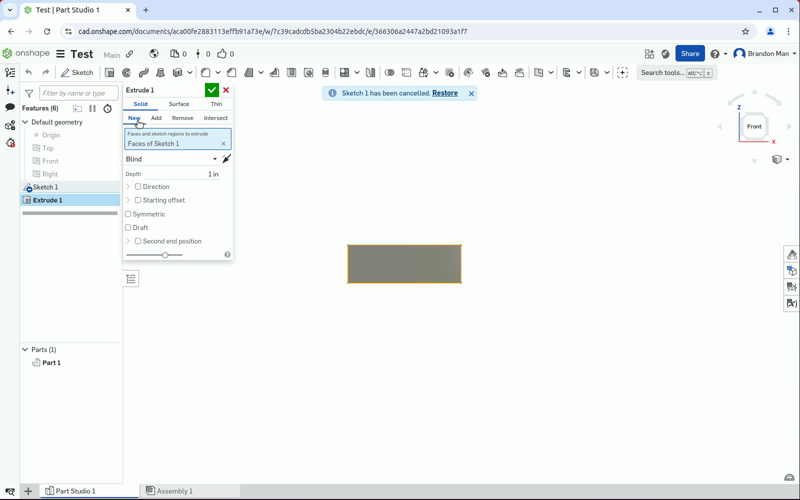
click(137, 120)
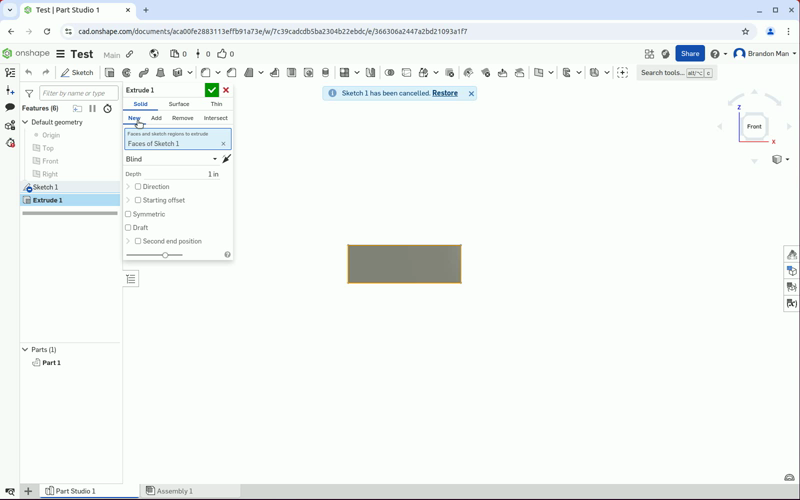
key(tab, 4)
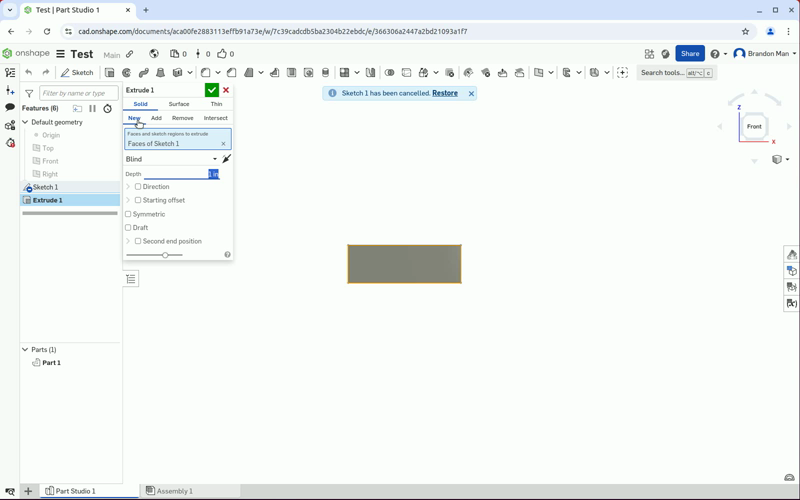
text(7.703)
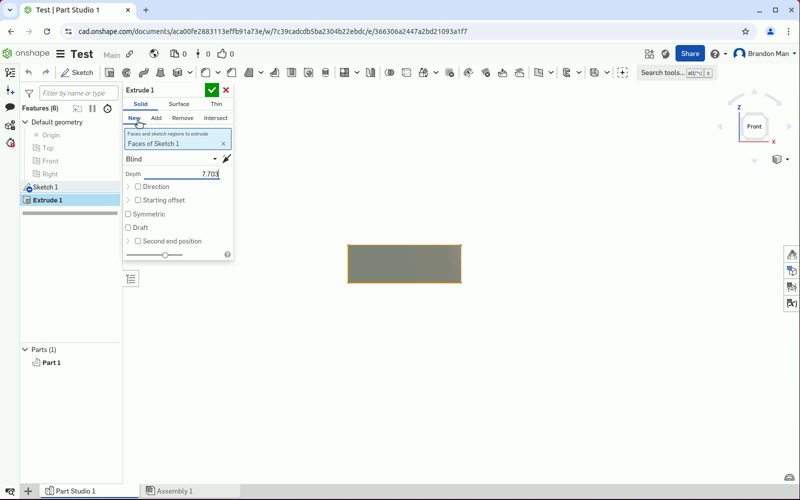
key(enter)
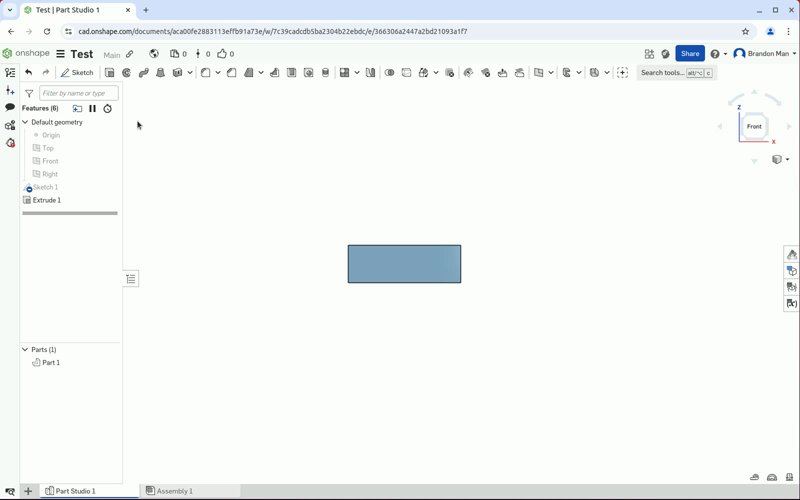
key(shift+h)
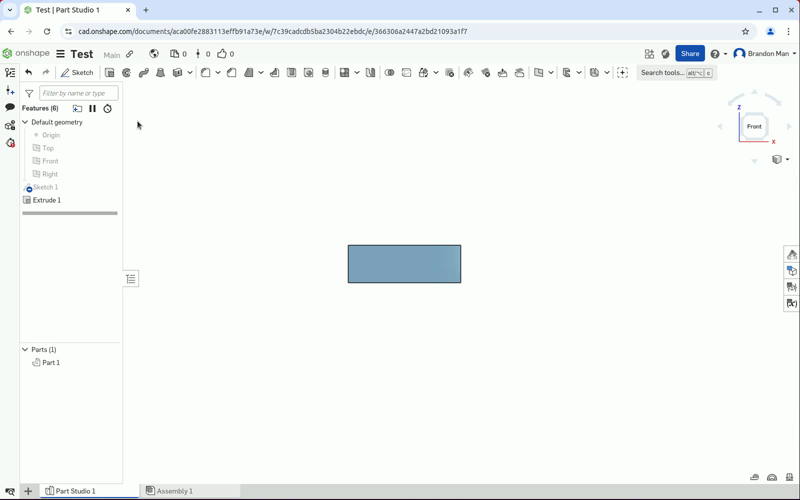
key(shift+h)
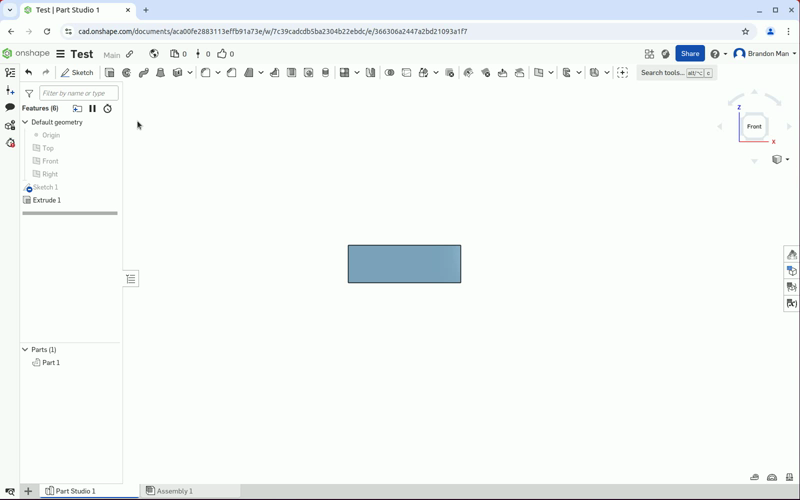
mouse_move(73, 189)
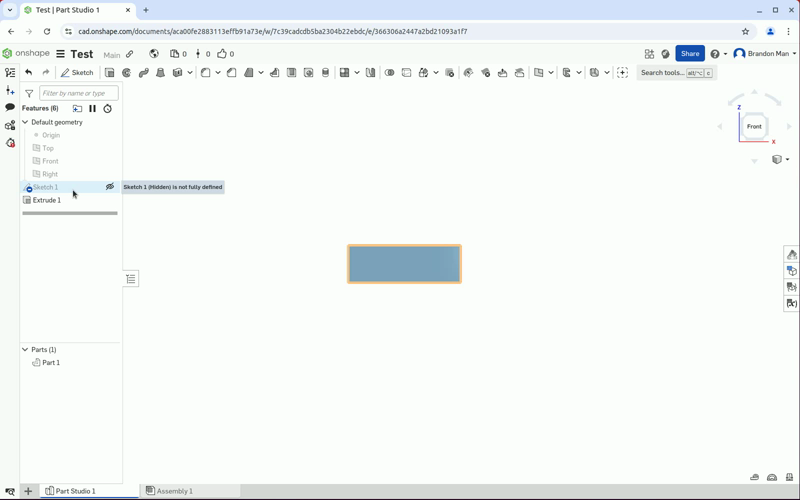
click(73, 189)
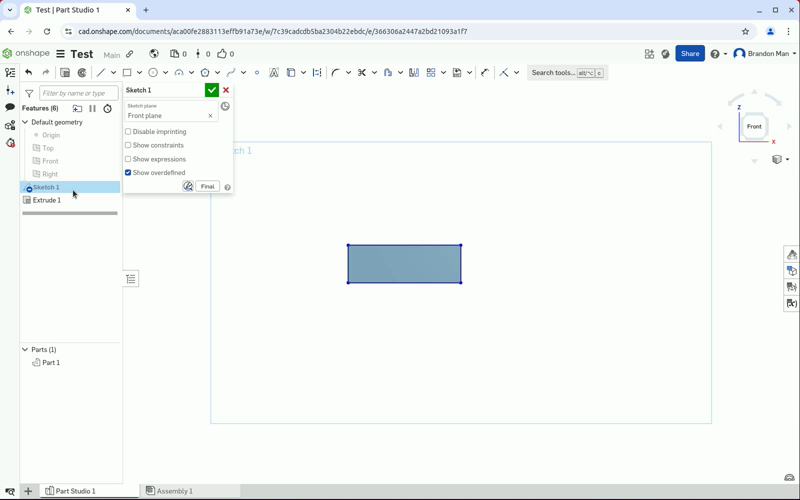
mouse_move(229, 92)
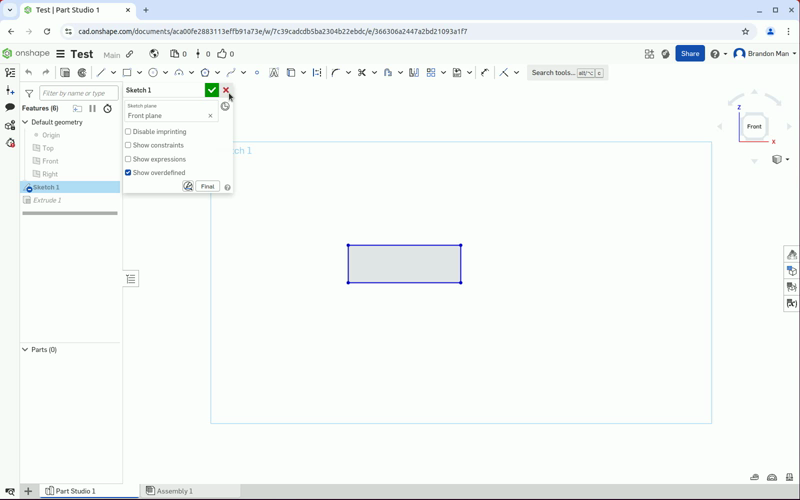
click(229, 92)
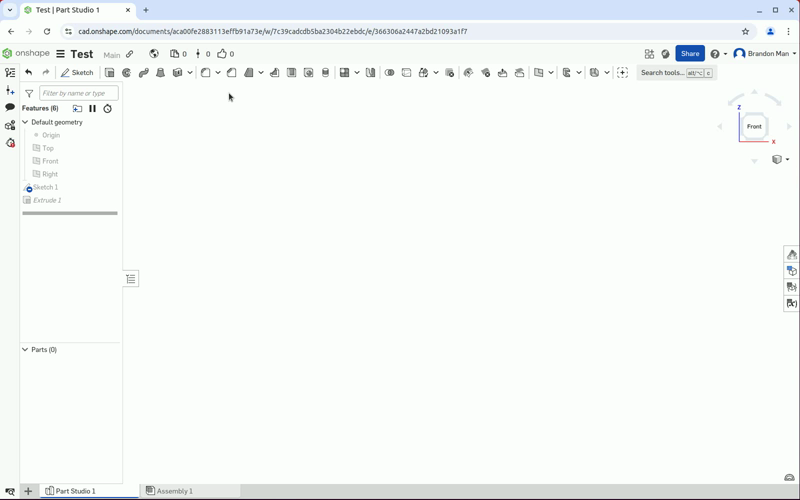
mouse_move(73, 352)
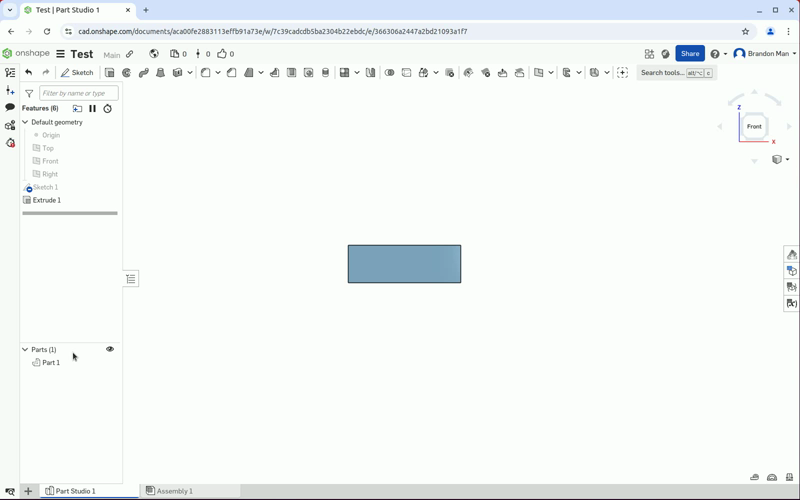
key(y)
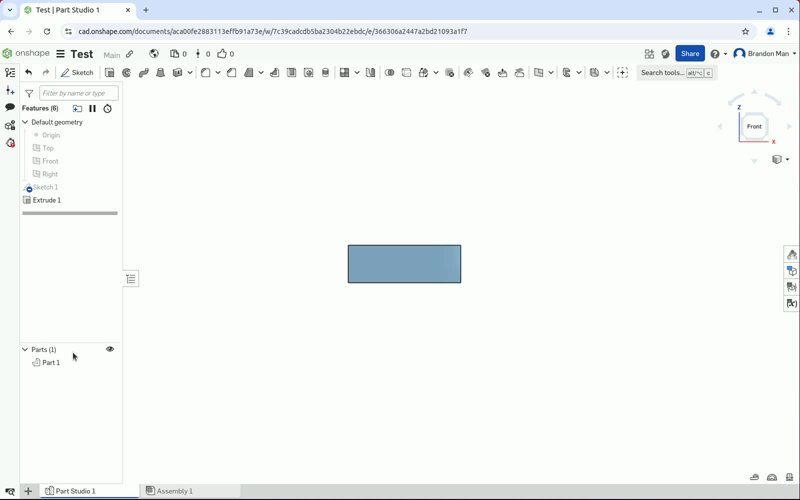
key(shift+p)
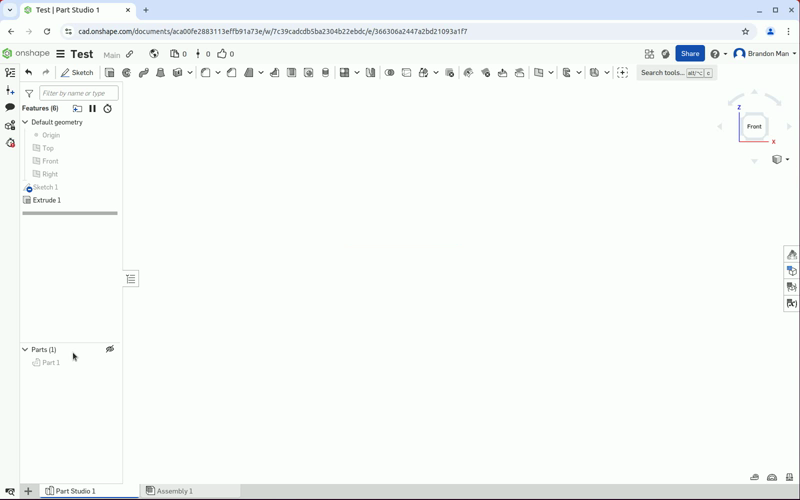
key(space)
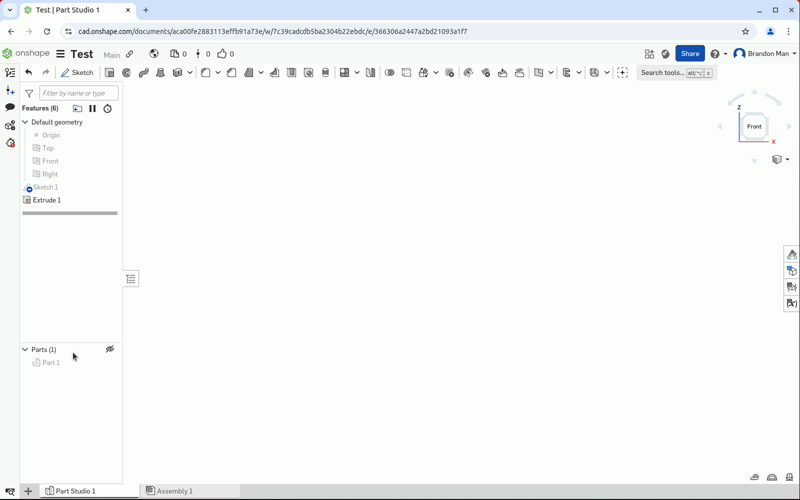
key_down(shift)
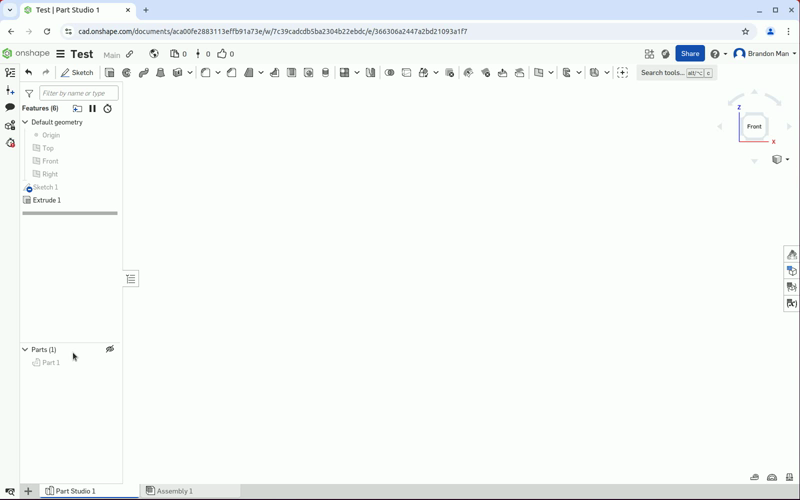
key(down)
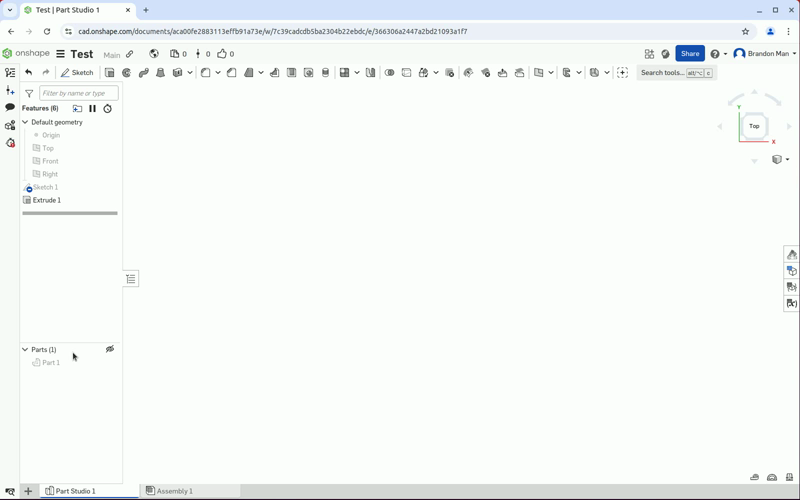
key_up(shift)
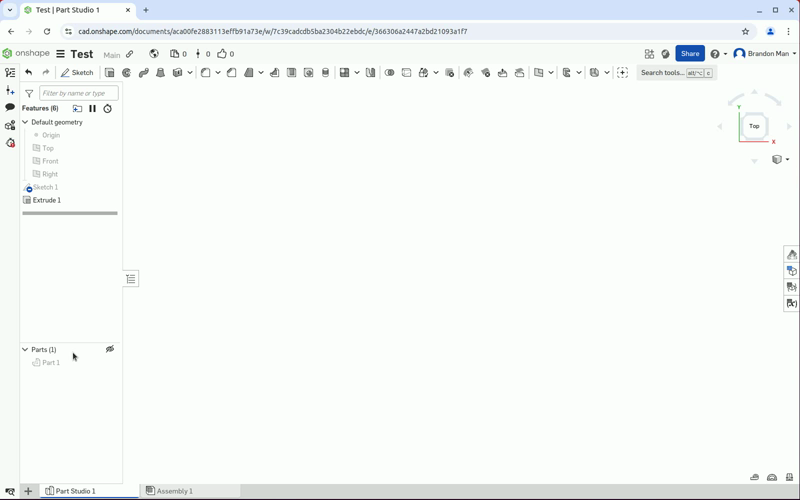
mouse_move(73, 352)
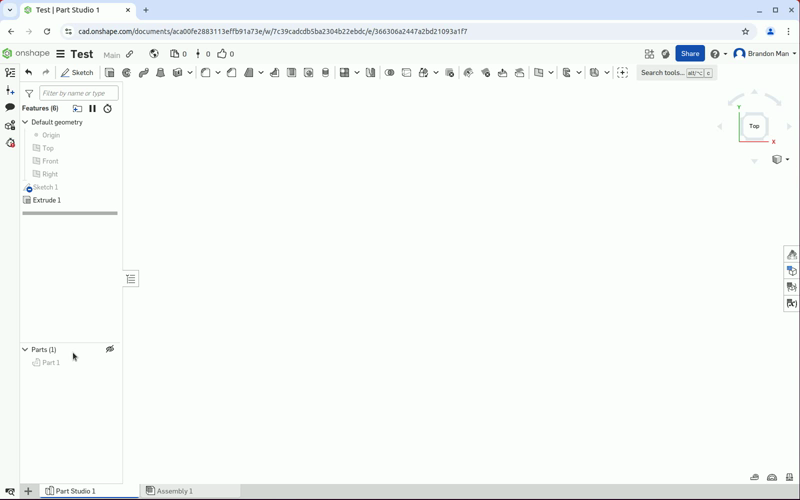
key(shift+y)
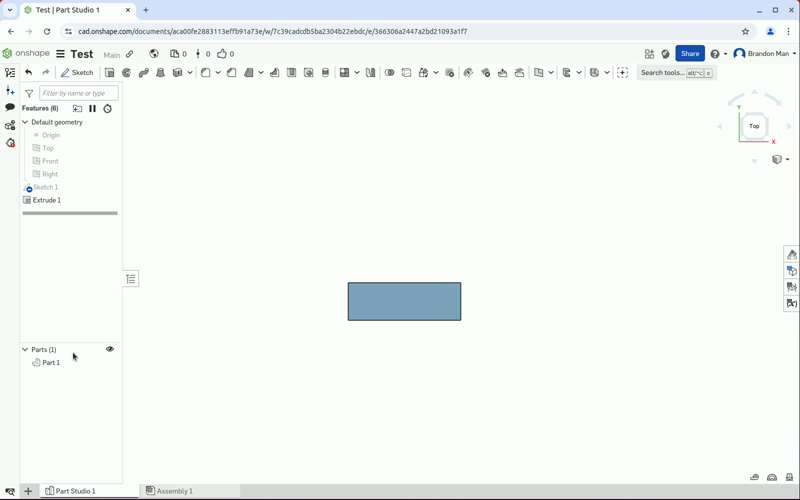
mouse_move(541, 75)
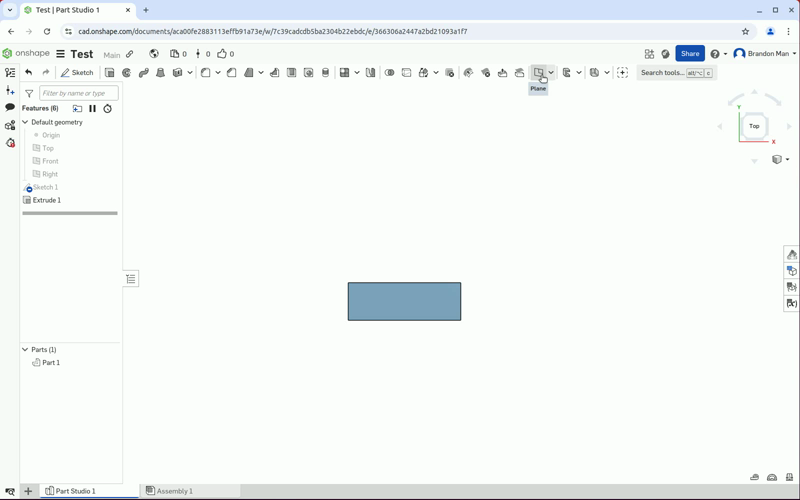
click(541, 75)
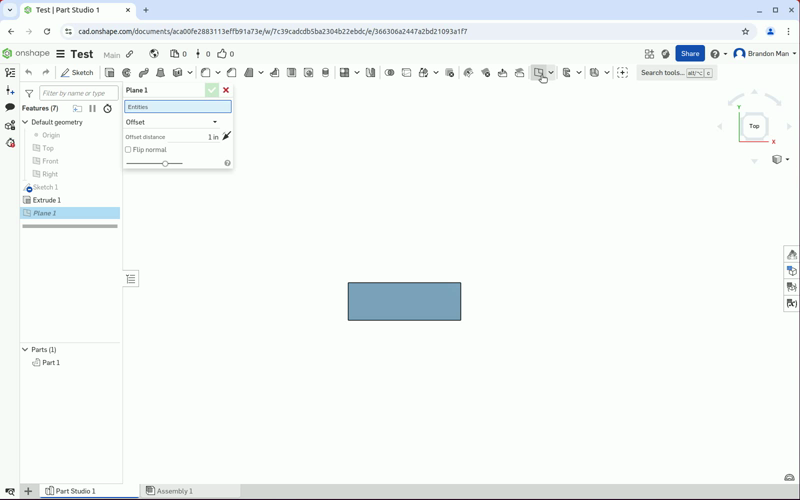
mouse_move(73, 150)
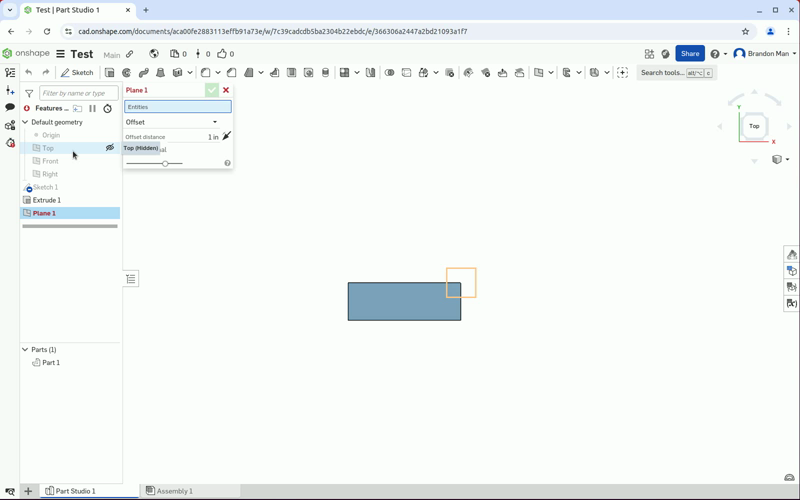
click(73, 150)
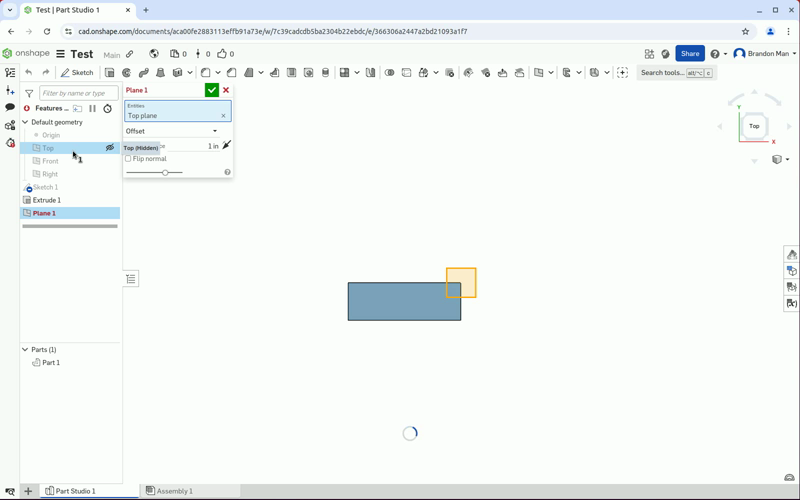
key(tab, 2)
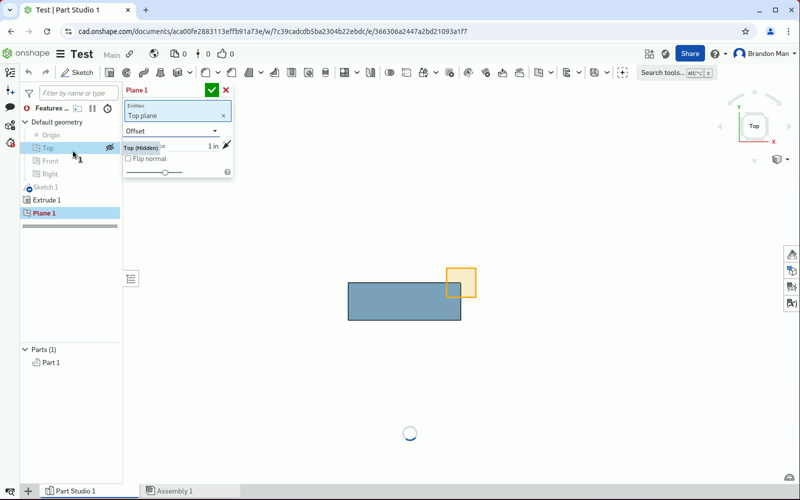
text(7.703)
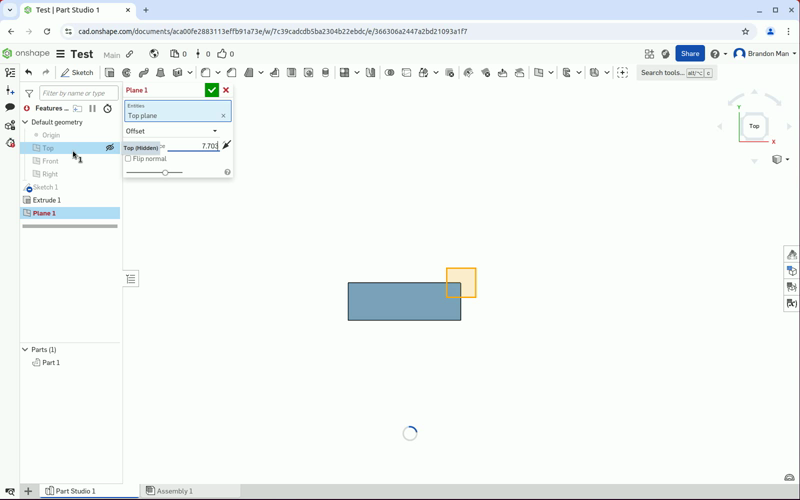
key(enter, 2)
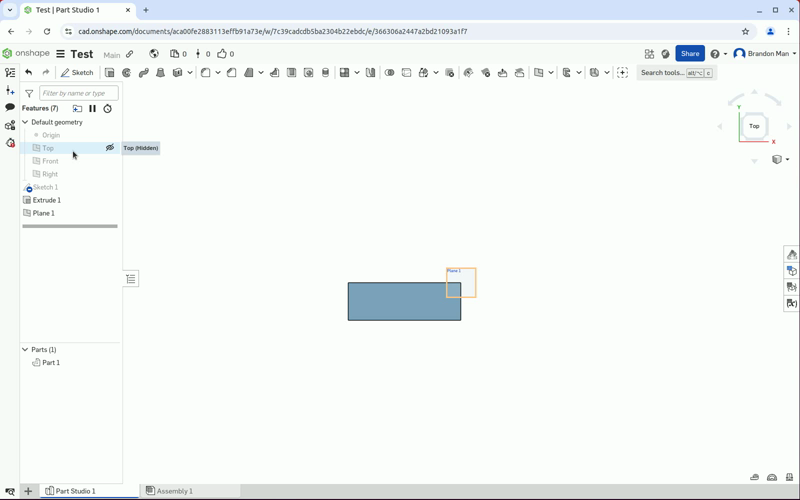
key(shift+s)
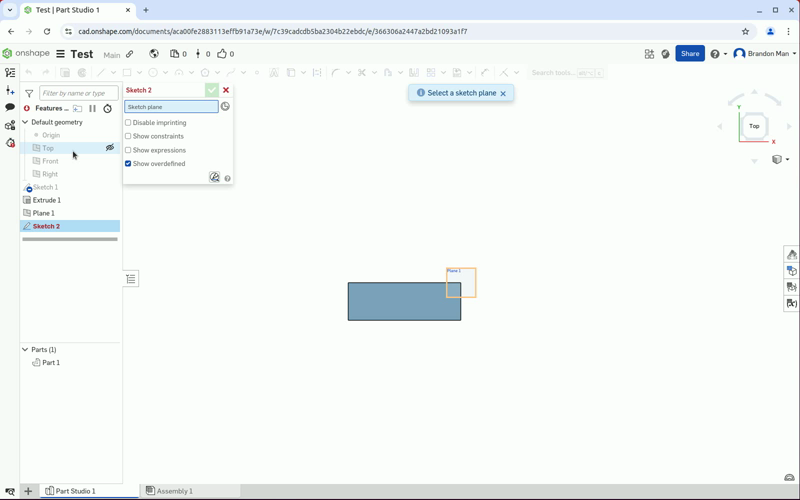
mouse_move(73, 215)
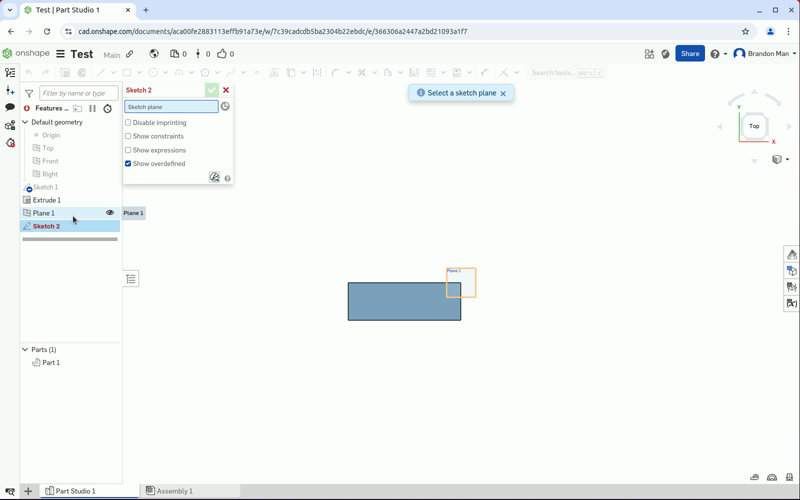
click(73, 215)
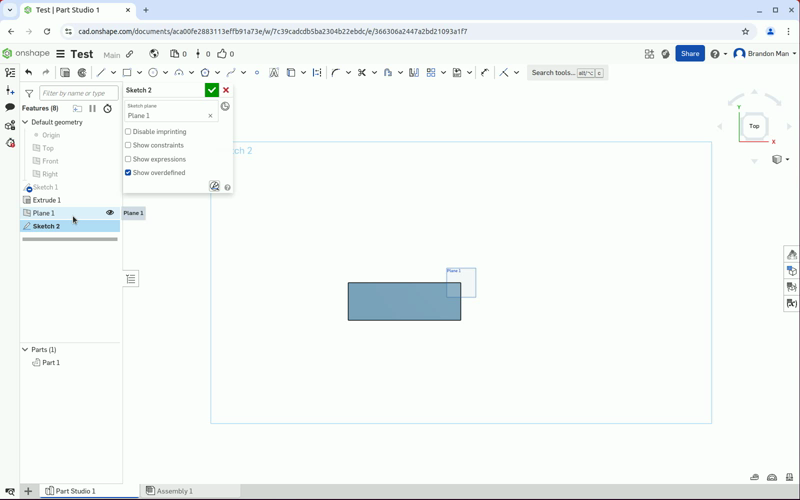
mouse_move(73, 352)
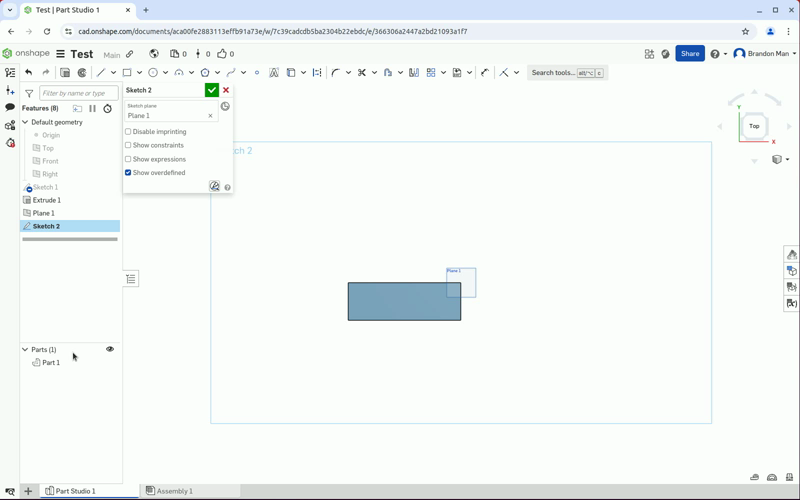
key(y)
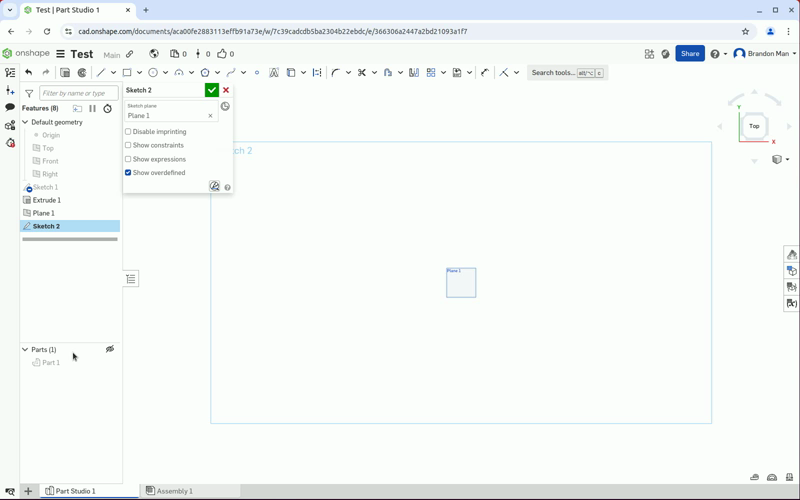
key(l)
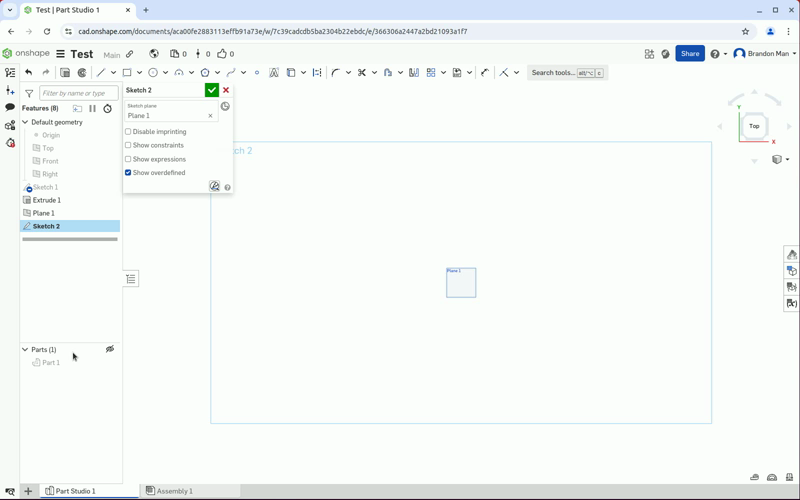
key_down(shift)
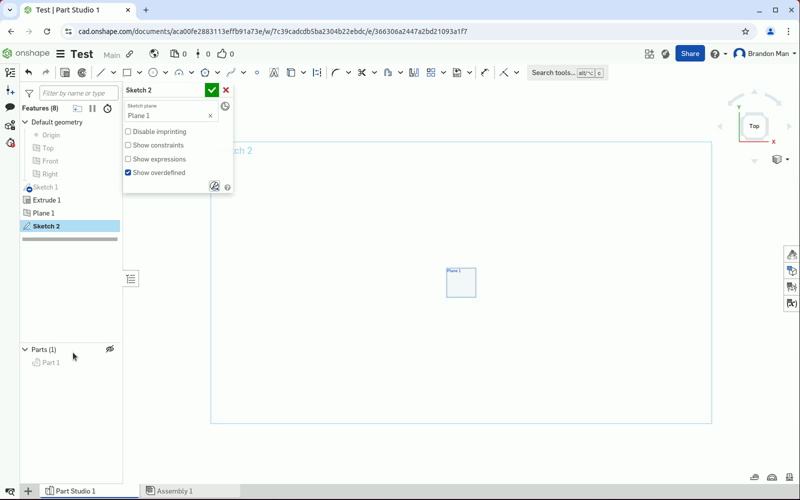
mouse_move(423, 320)
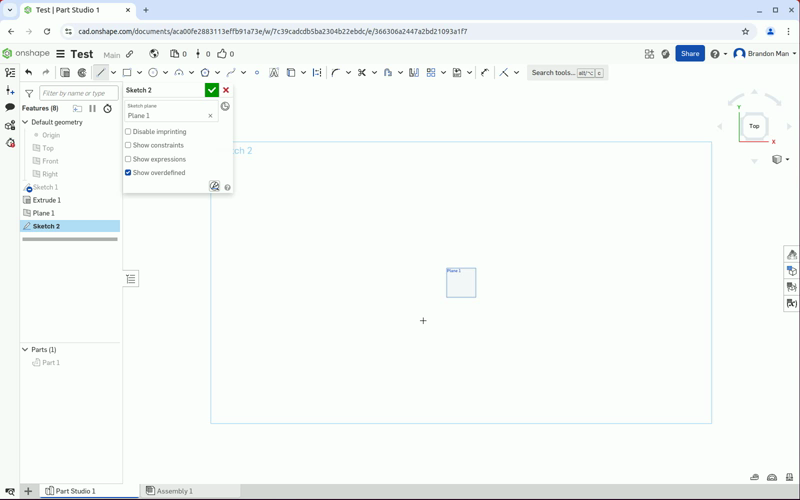
click(423, 320)
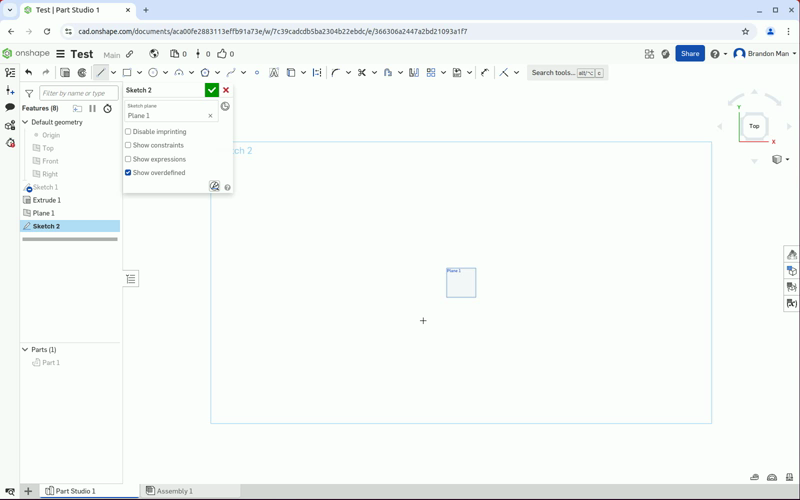
key_up(shift)
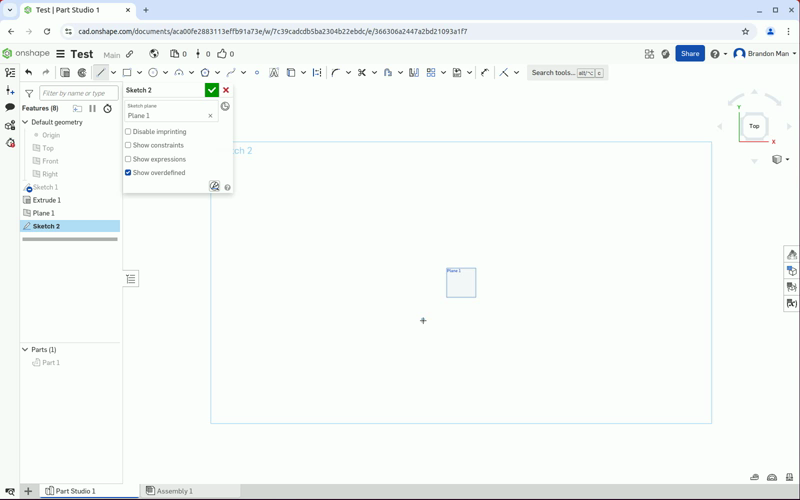
key_down(shift)
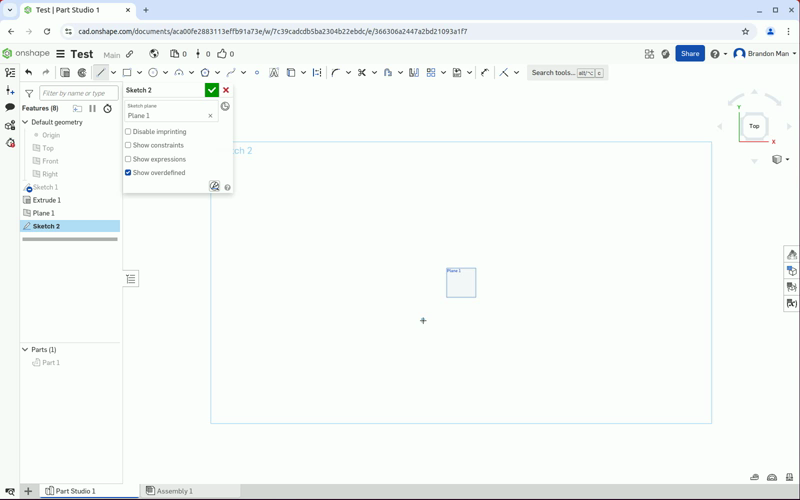
mouse_move(453, 320)
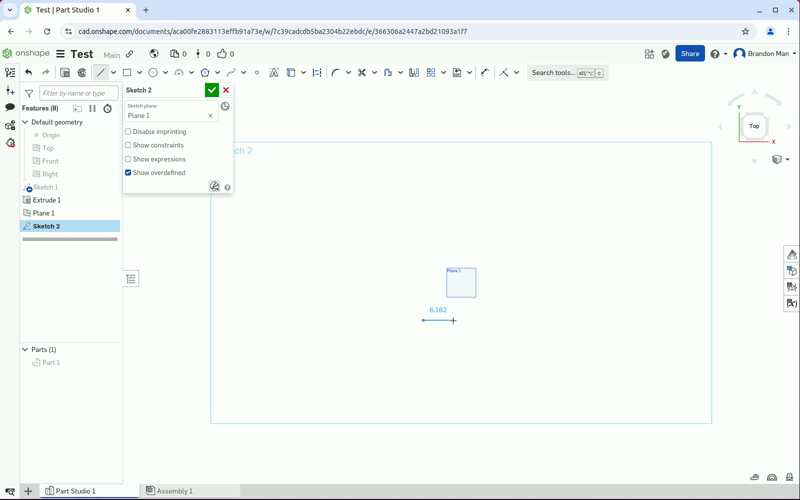
mouse_move(461, 320)
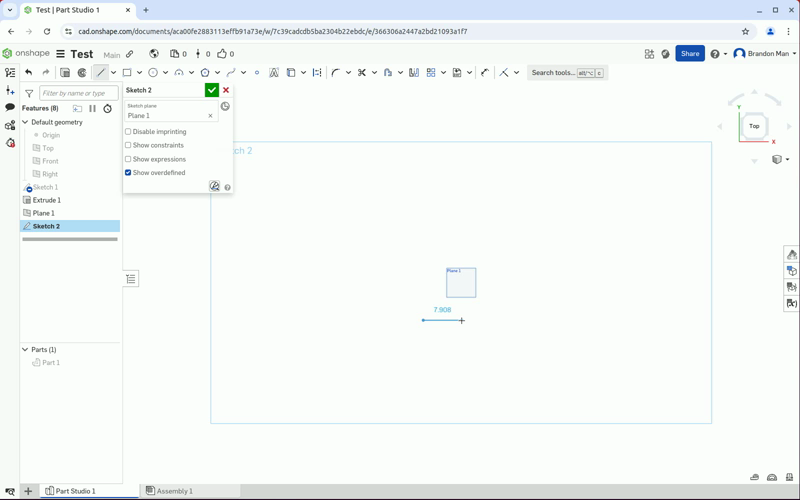
click(461, 320)
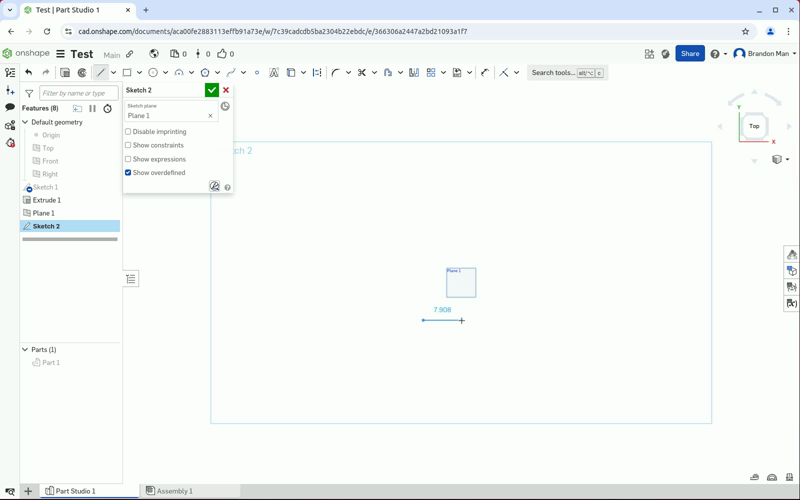
key_up(shift)
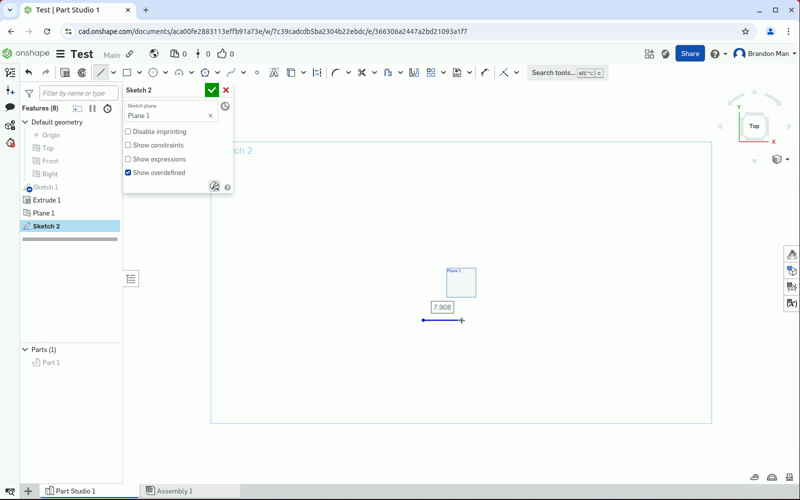
key_down(shift)
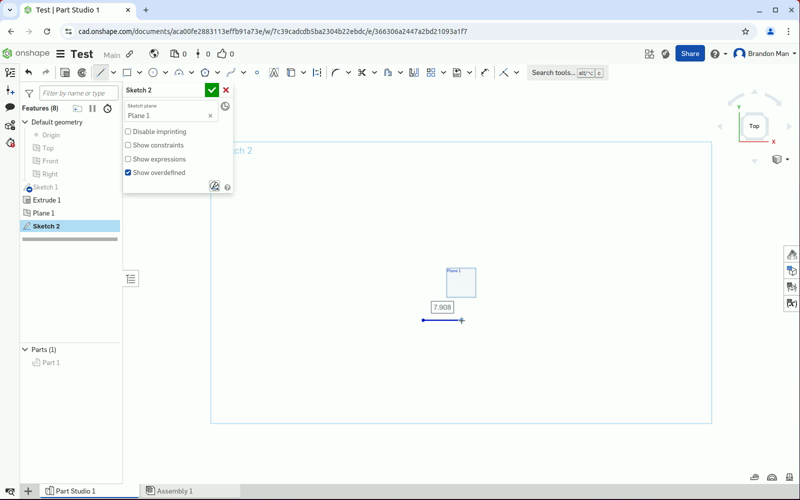
mouse_move(491, 320)
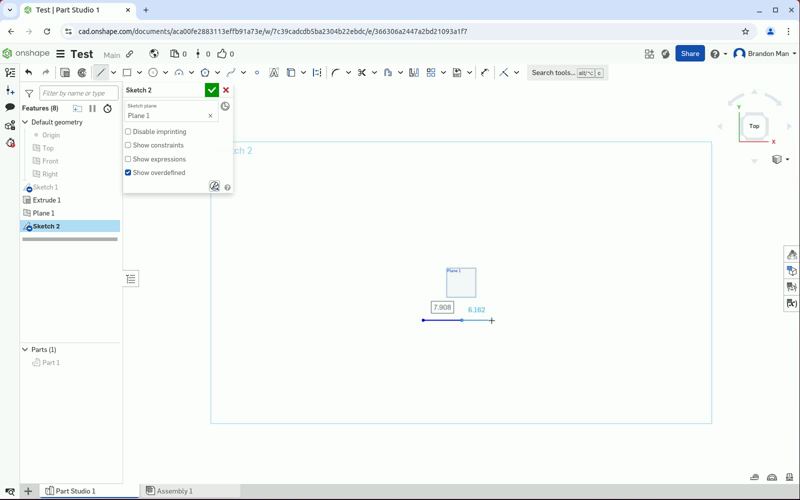
mouse_move(461, 282)
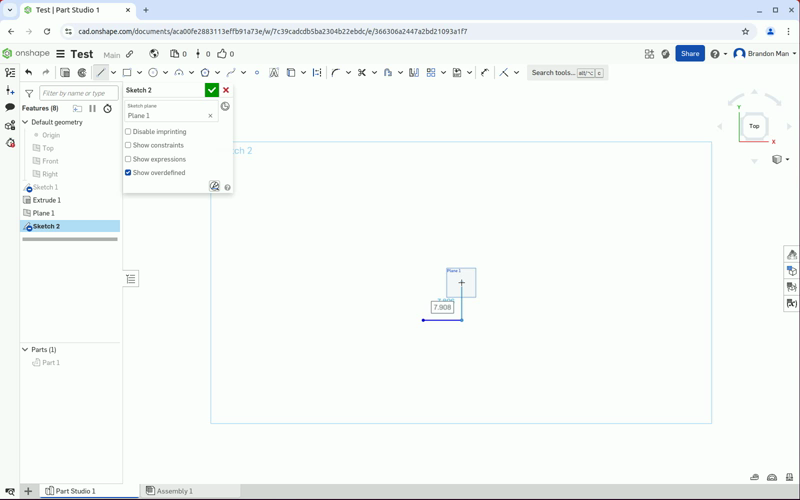
click(461, 282)
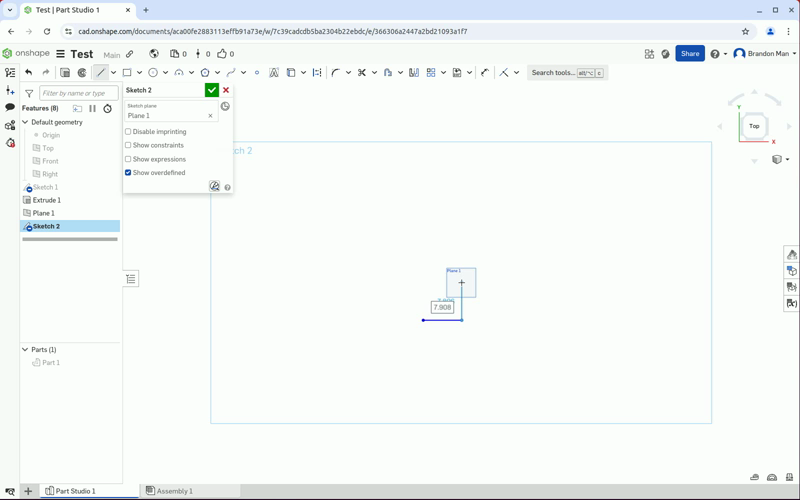
key_up(shift)
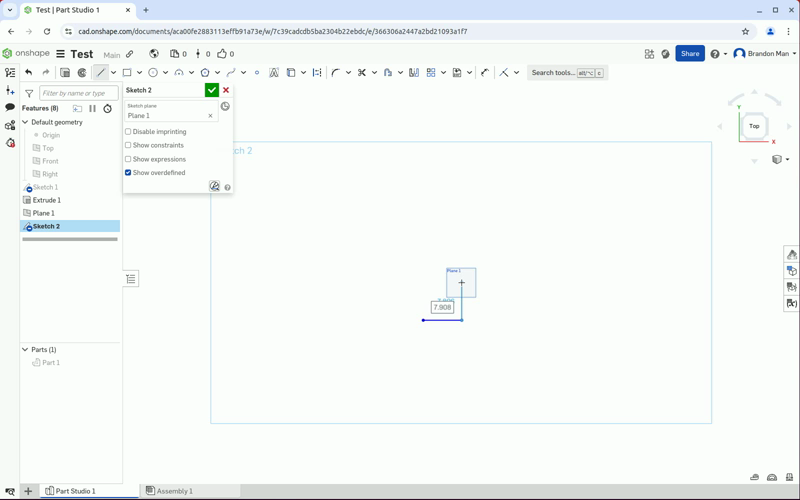
mouse_move(491, 282)
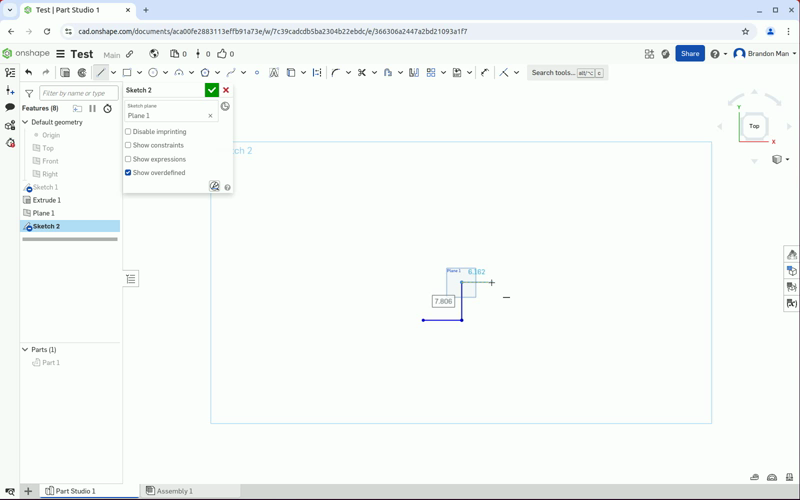
key_down(shift)
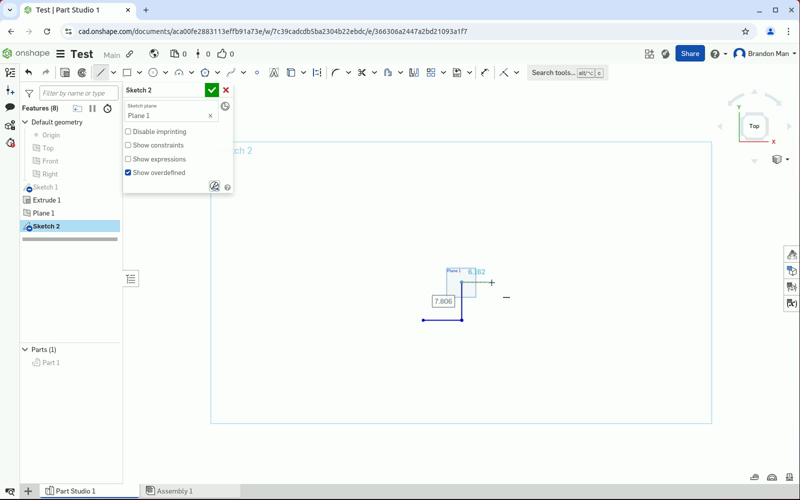
mouse_move(423, 320)
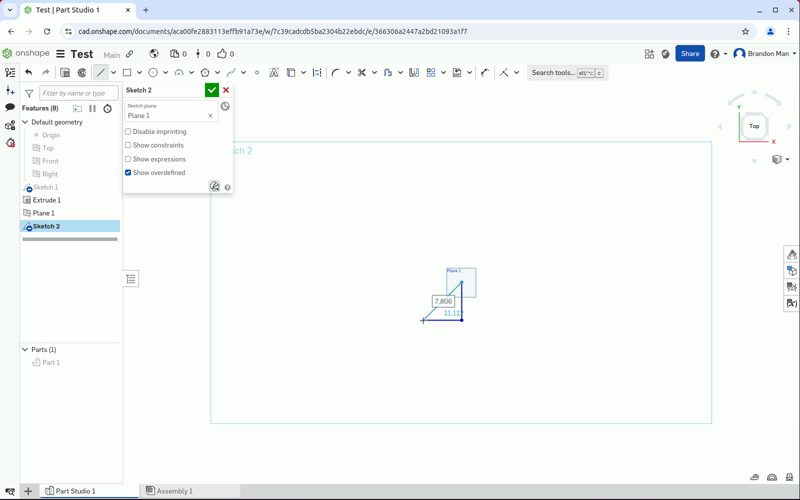
key_up(shift)
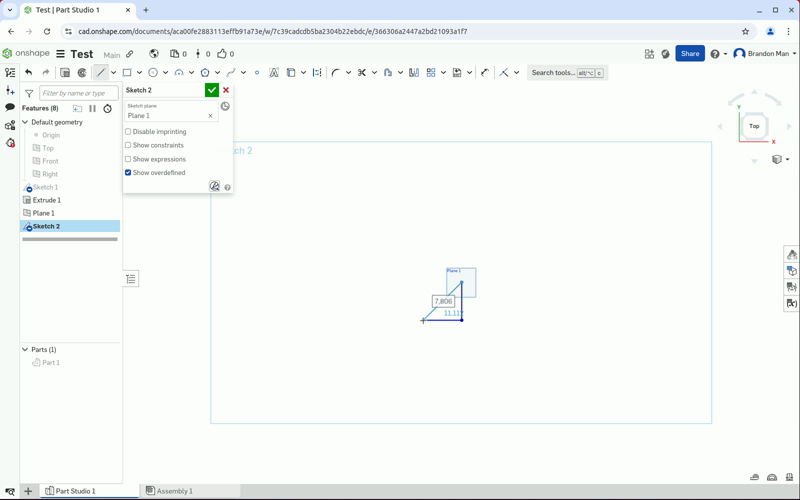
click(423, 320)
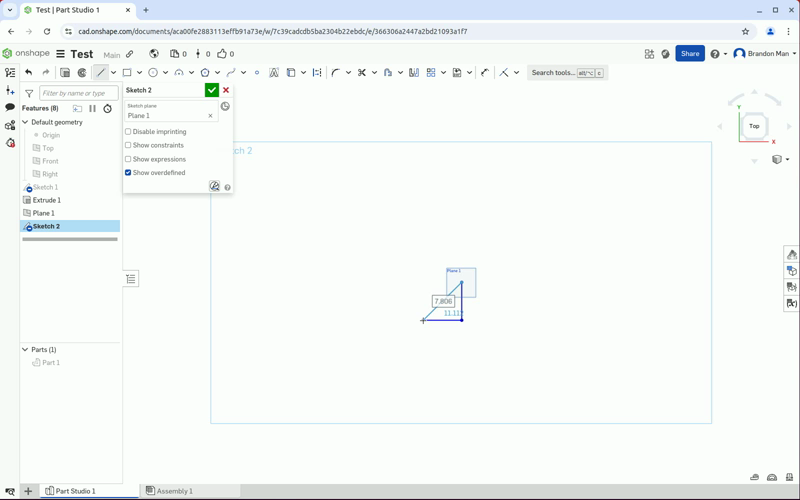
key(esc)
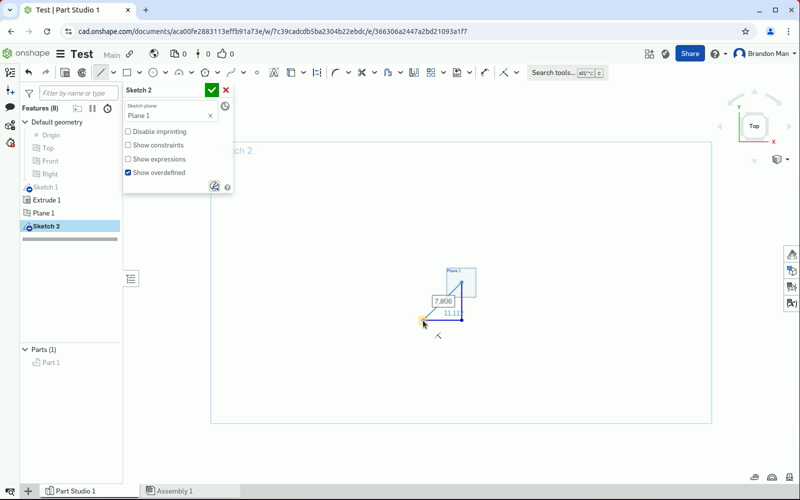
mouse_move(447, 301)
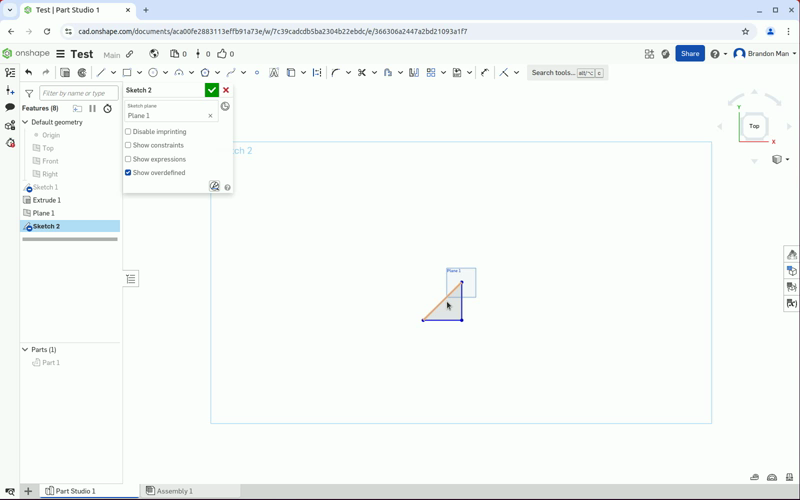
scroll(6)
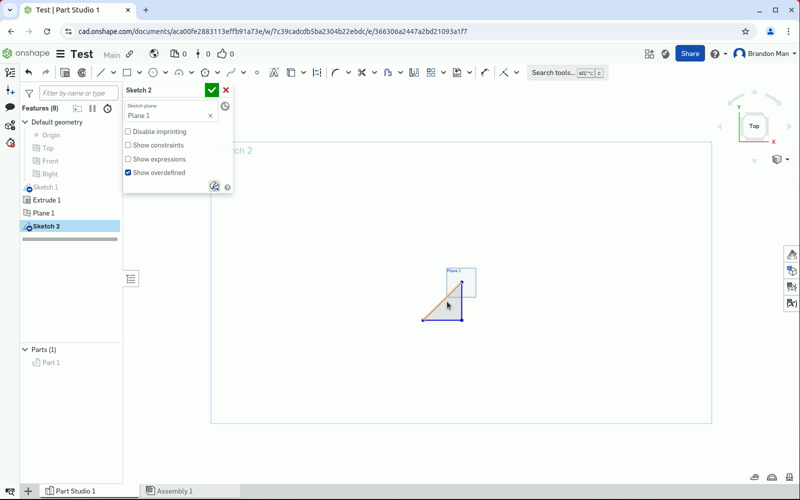
scroll(6)
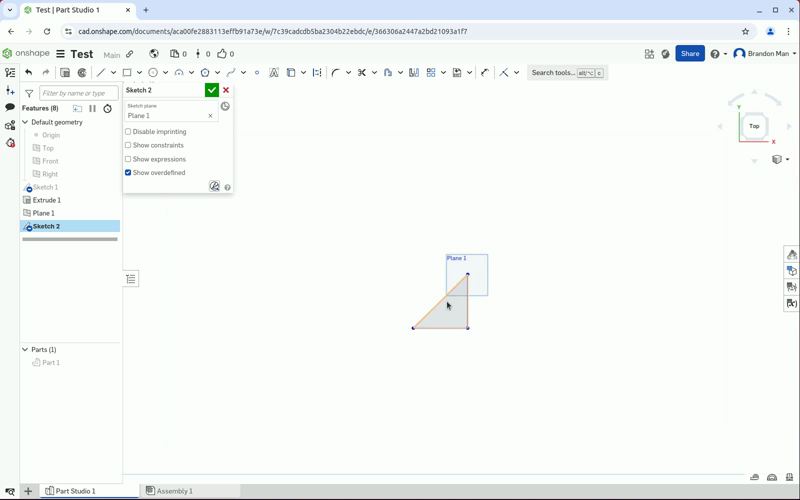
scroll(6)
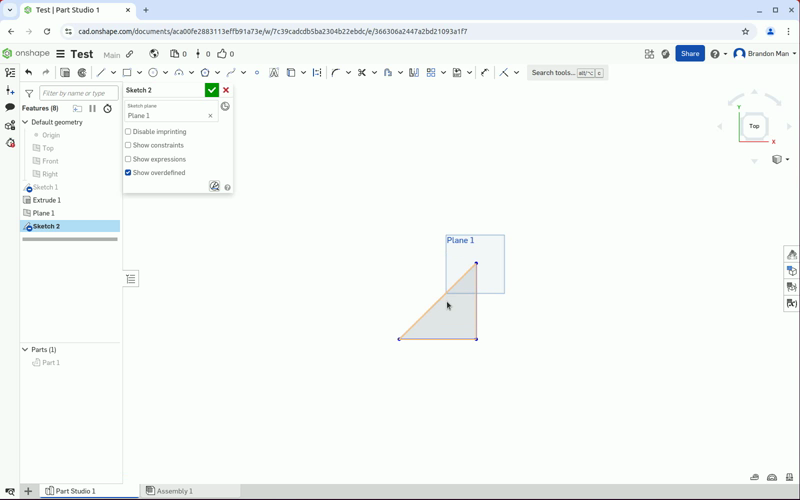
scroll(6)
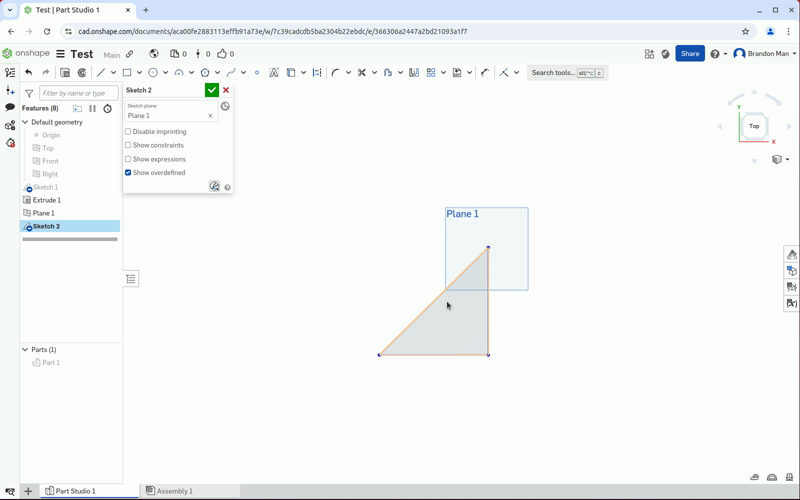
scroll(6)
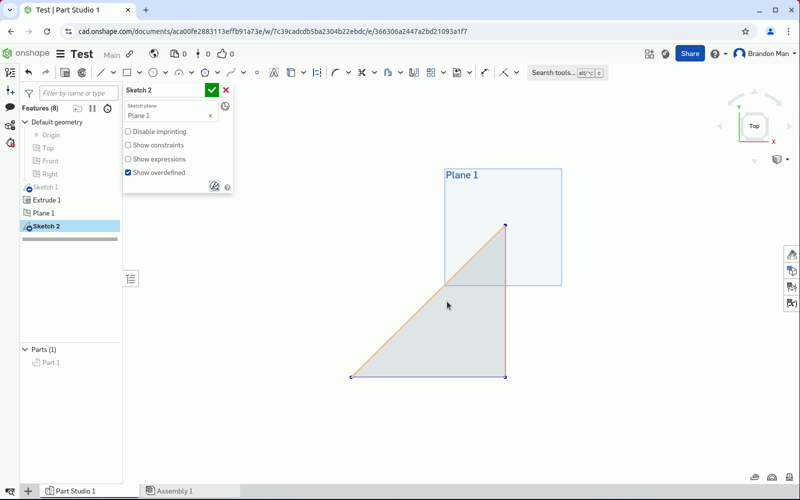
scroll(6)
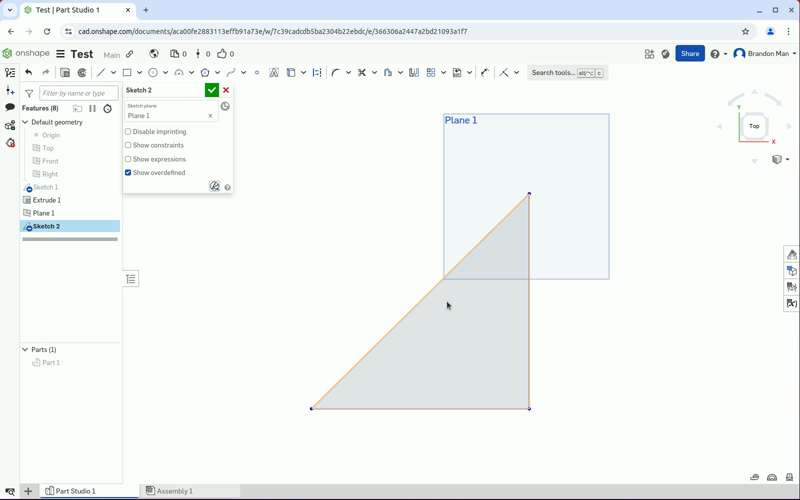
scroll(6)
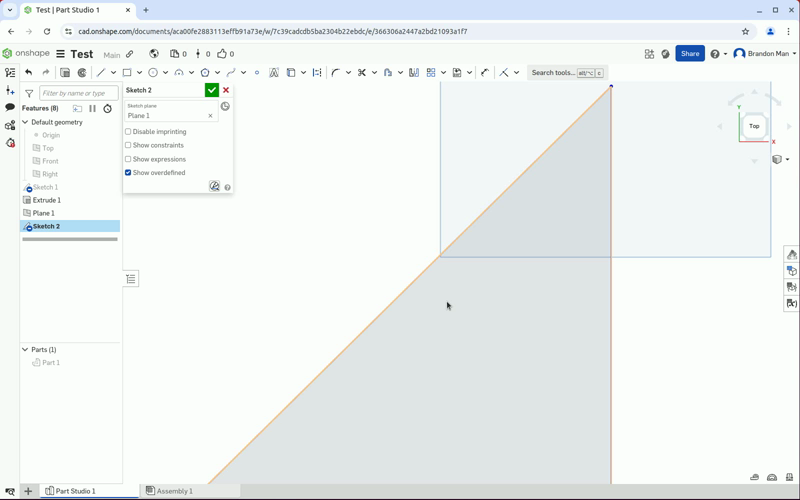
click(447, 301)
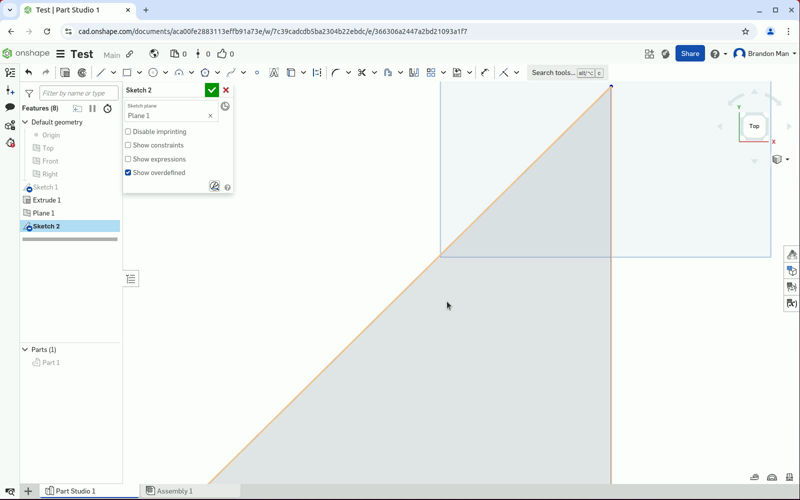
scroll(-6)
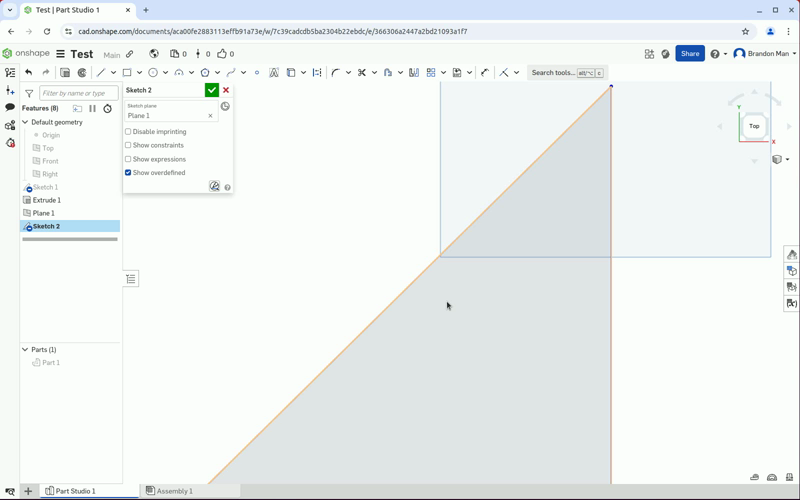
scroll(-6)
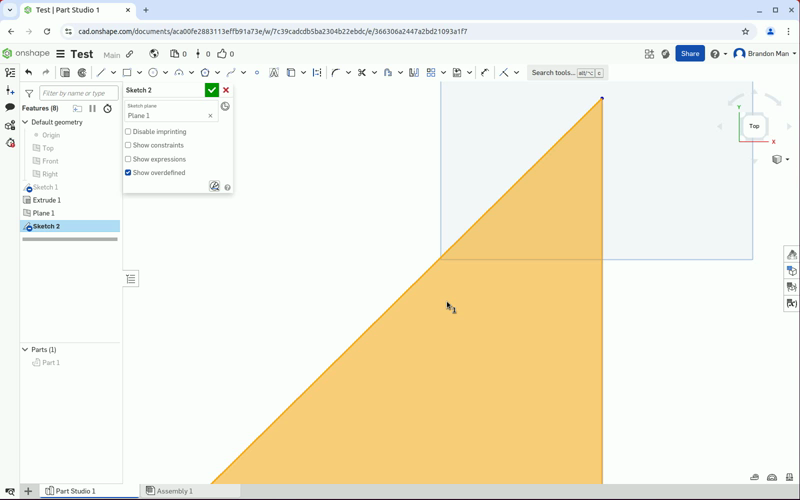
scroll(-6)
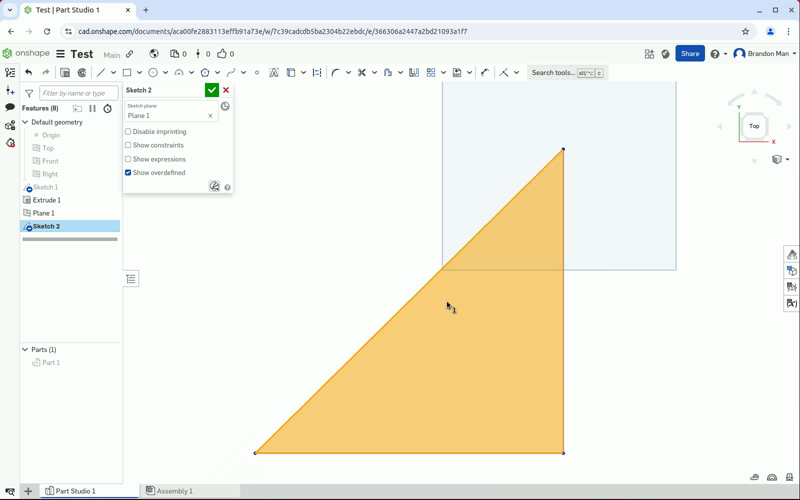
scroll(-6)
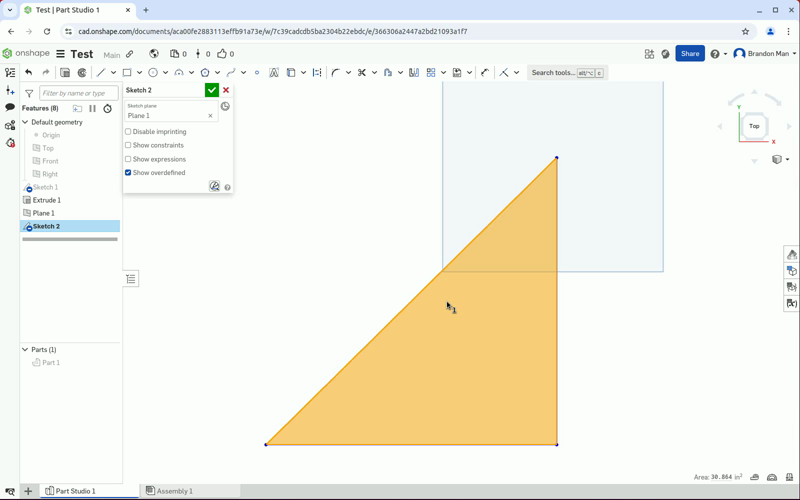
scroll(-6)
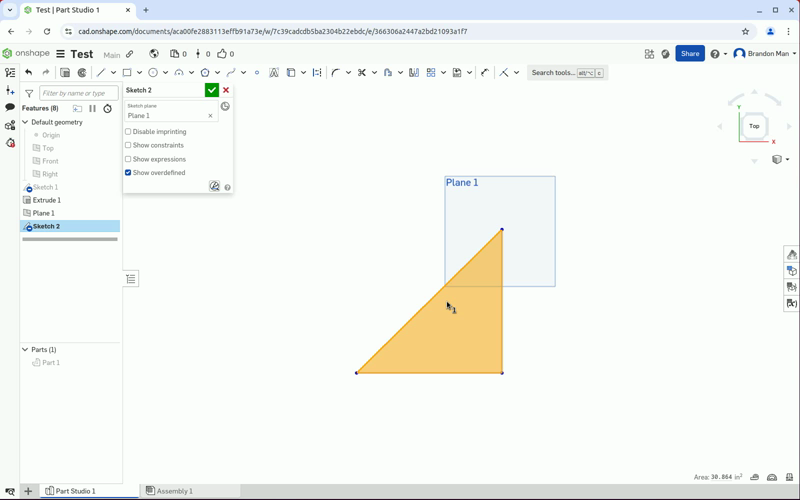
scroll(-6)
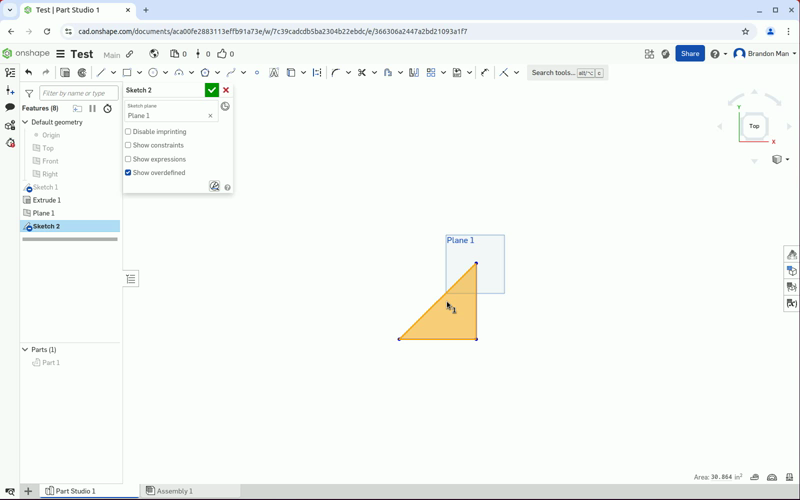
scroll(-6)
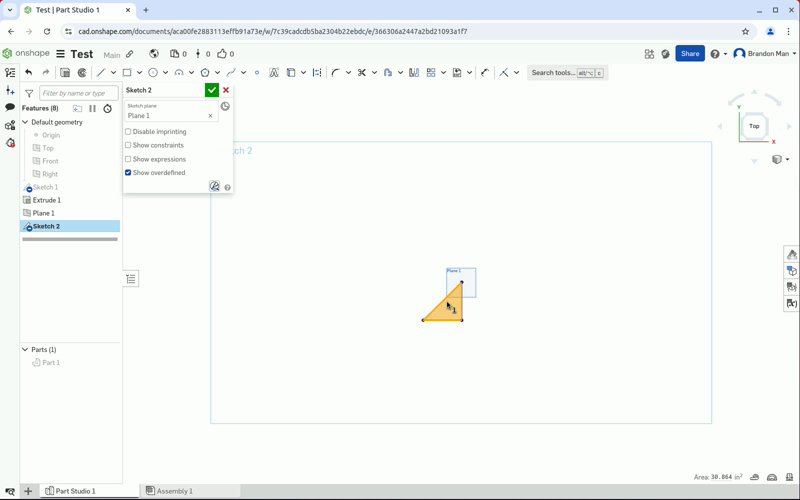
mouse_move(73, 352)
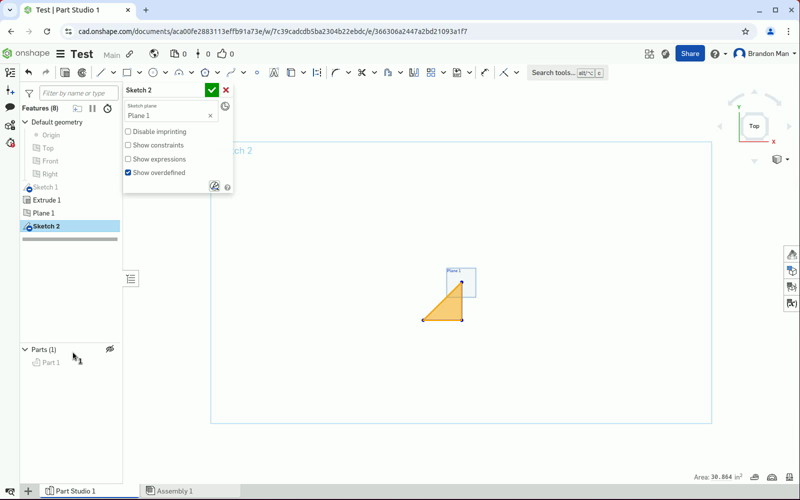
key(shift+y)
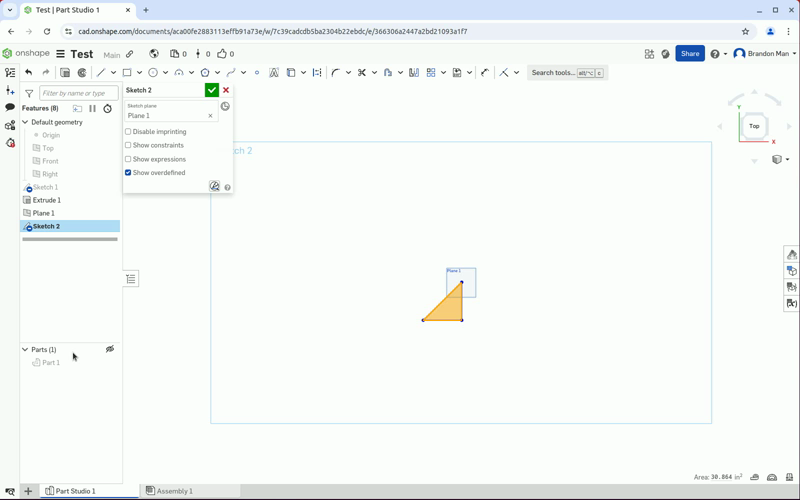
key(shift+e)
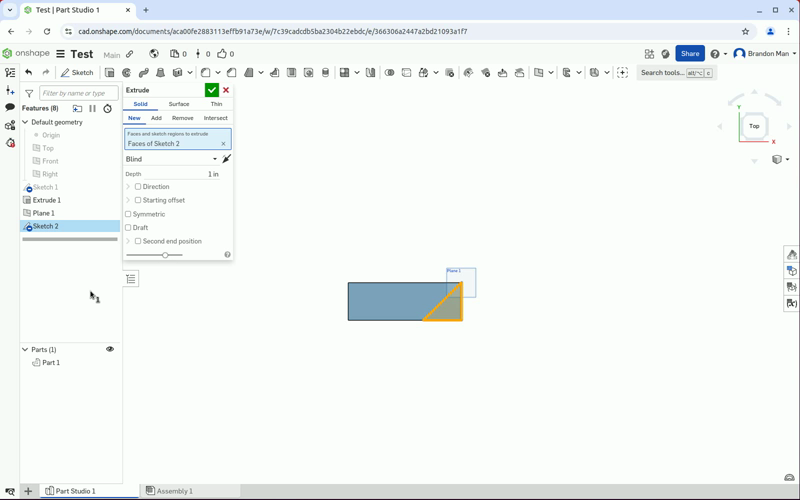
mouse_move(143, 106)
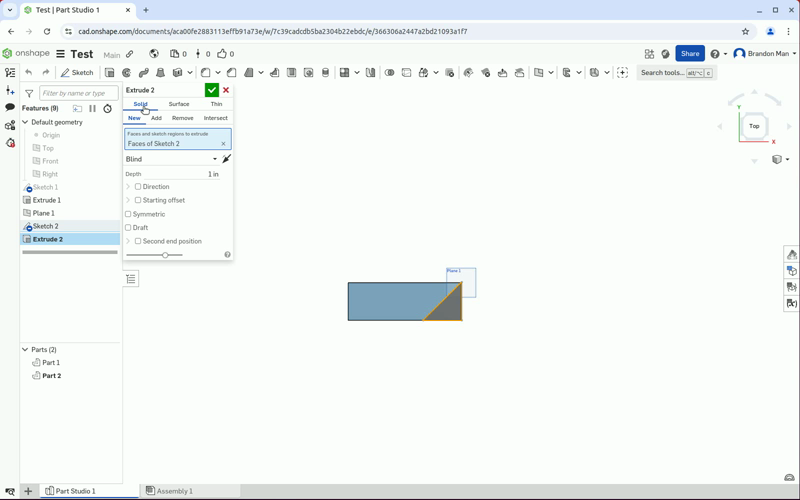
click(143, 106)
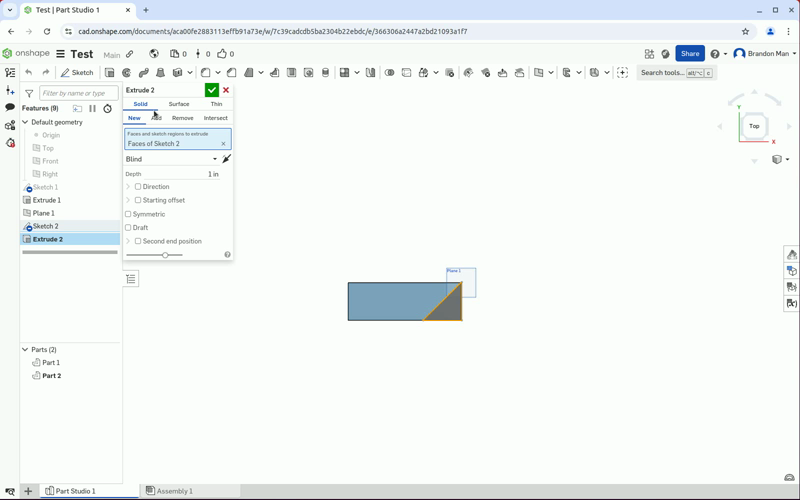
mouse_move(186, 120)
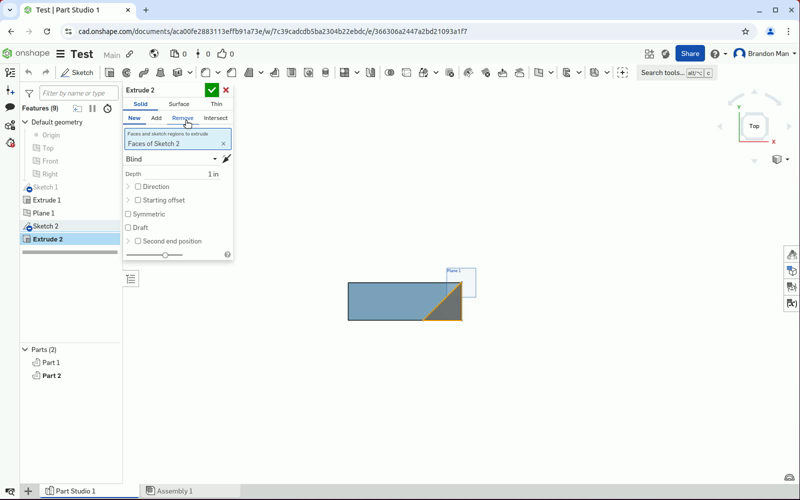
click(186, 120)
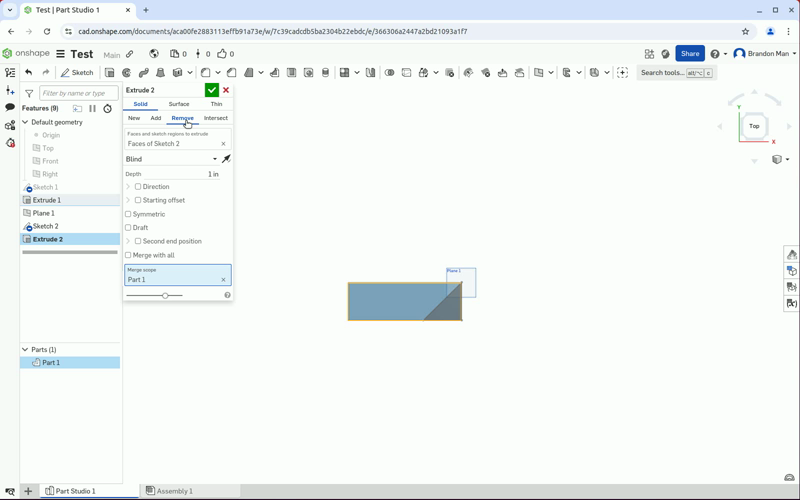
key(tab, 4)
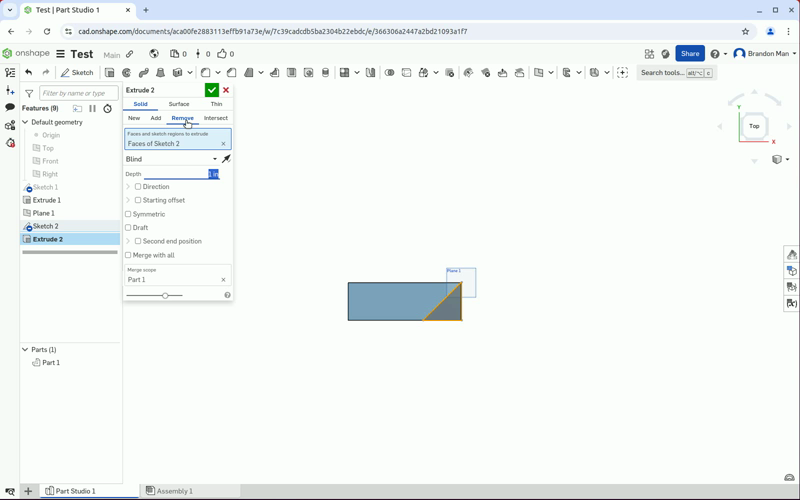
text(15.405)
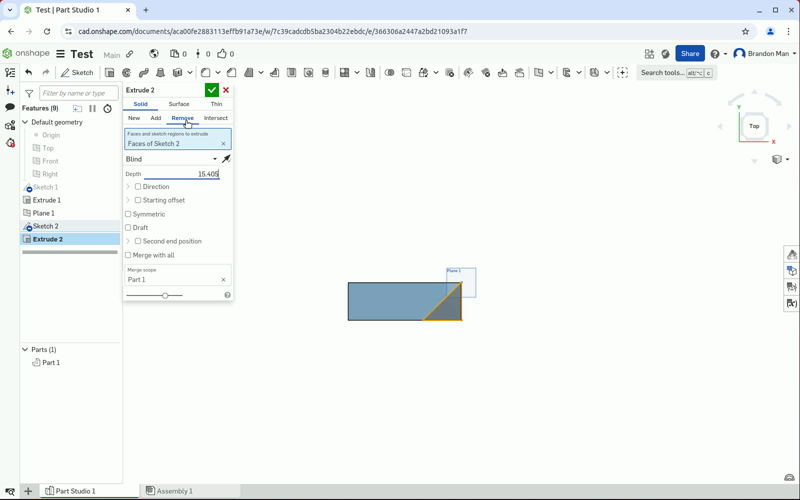
key(tab, 6)
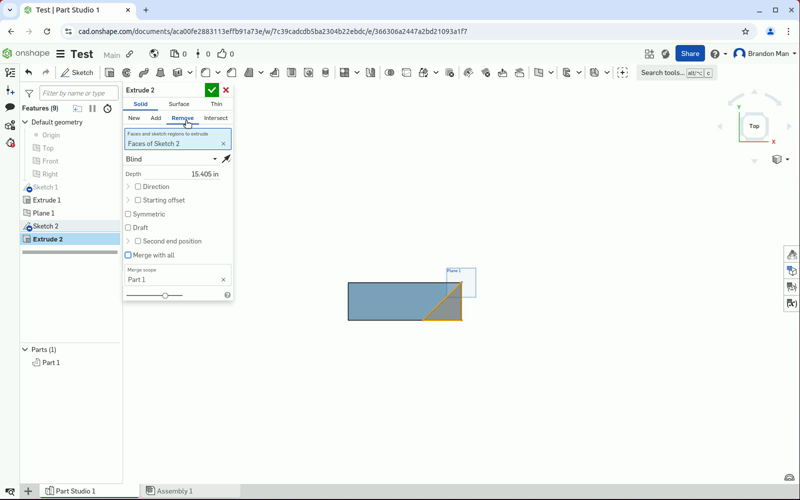
key(space)
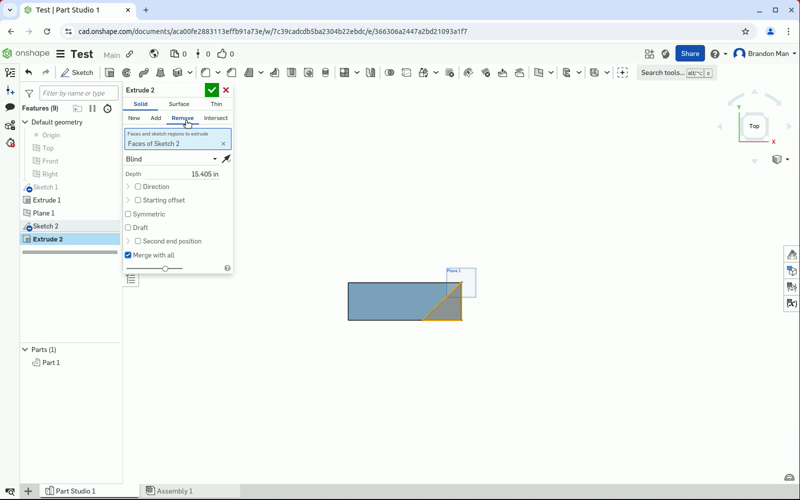
key(enter)
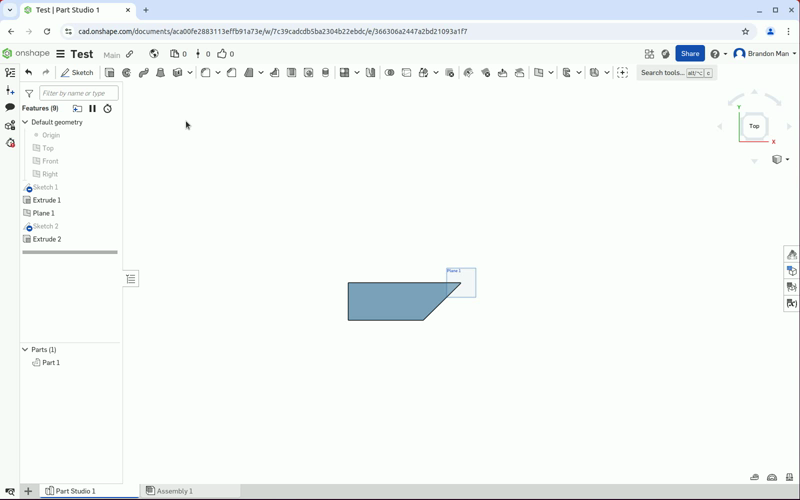
key(shift+h)
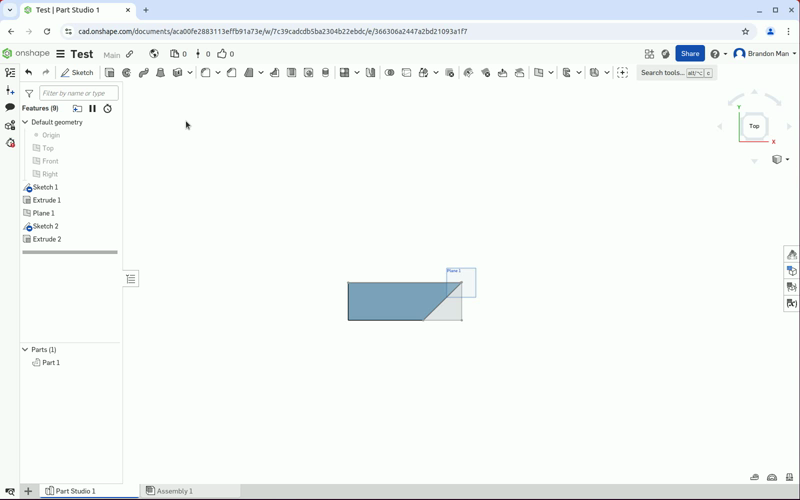
key(shift+h)
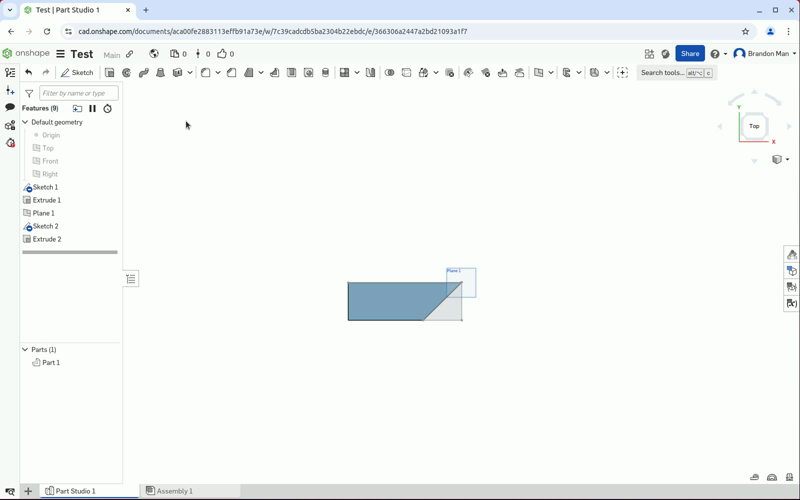
key(shift+7)
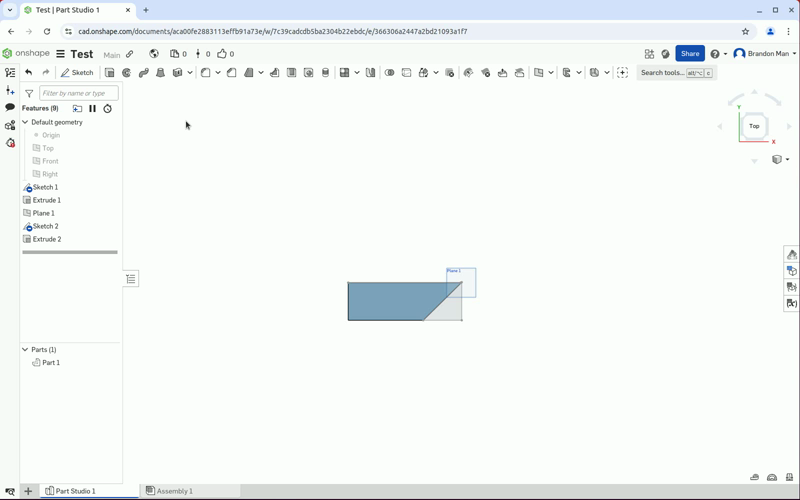
key(up, 3)
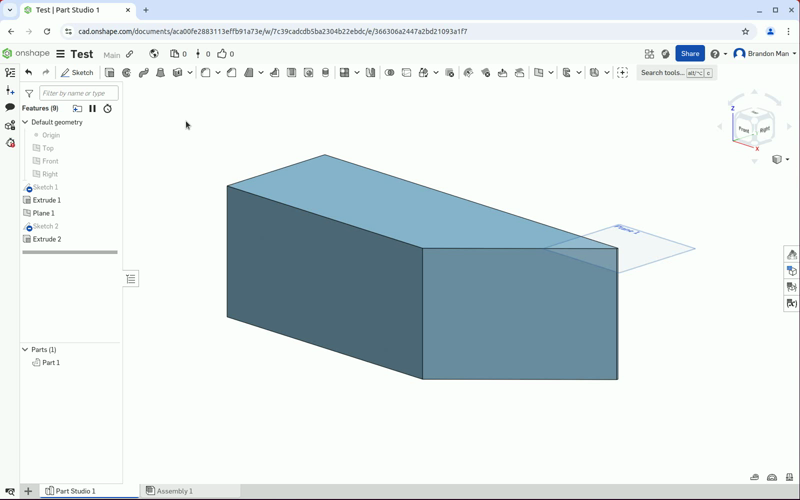
key(left, 3)
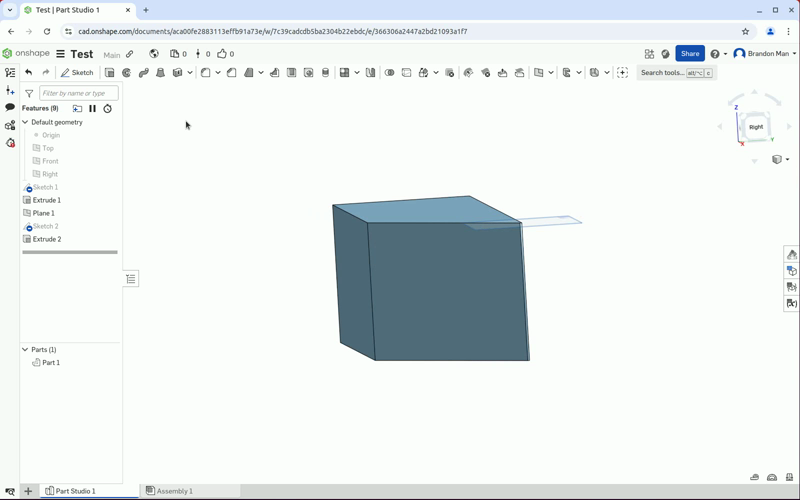
key(right, 3)
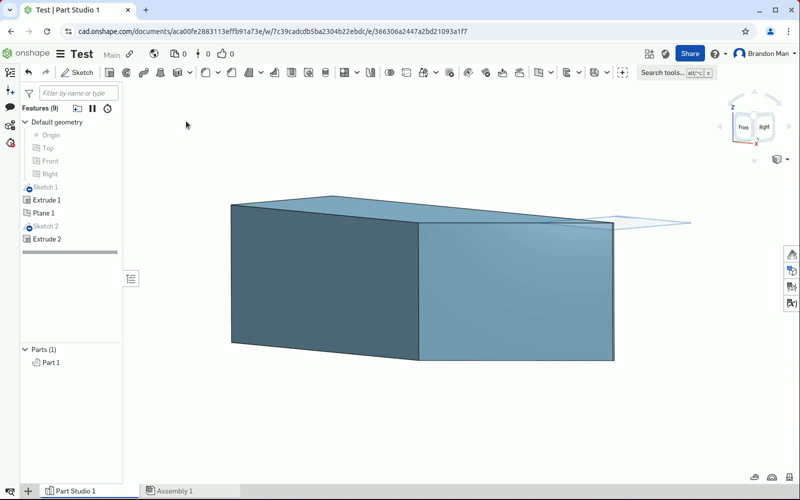
key(down, 3)
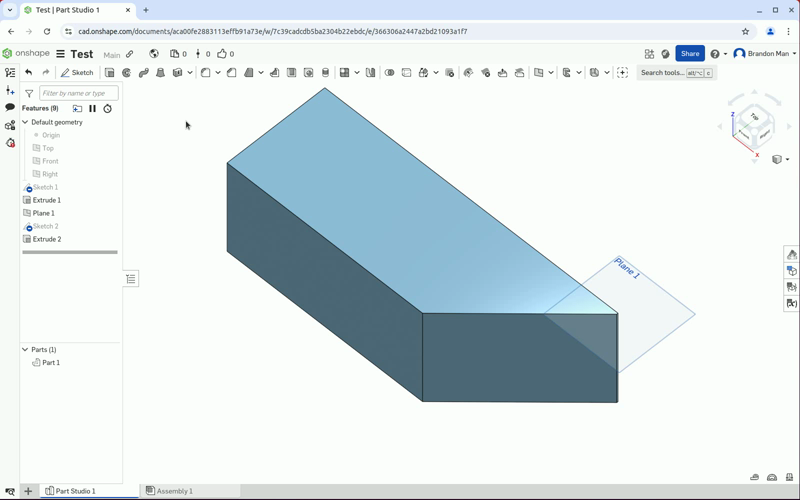
mouse_move(73, 189)
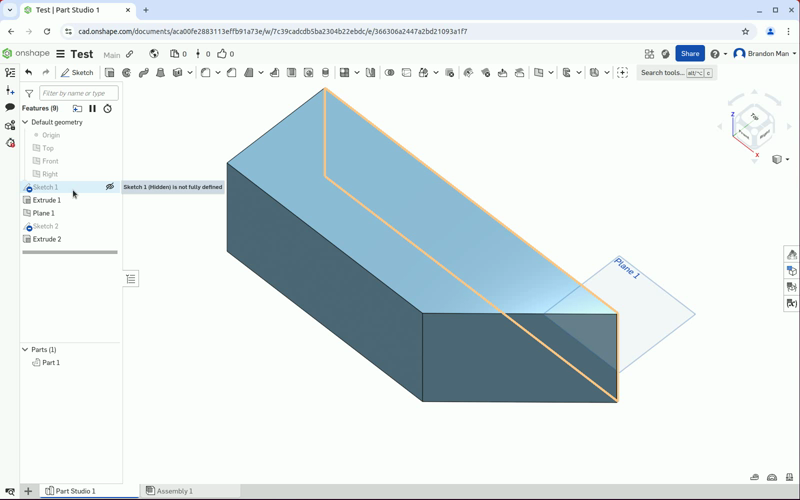
click(73, 189)